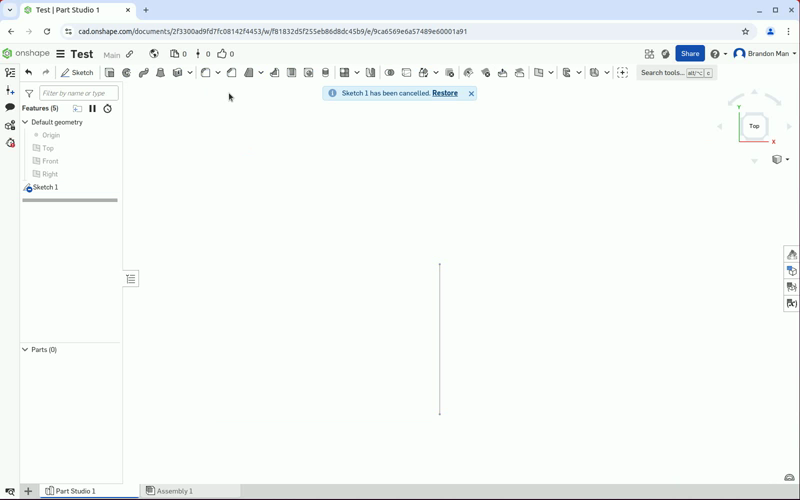
key(shift+h)
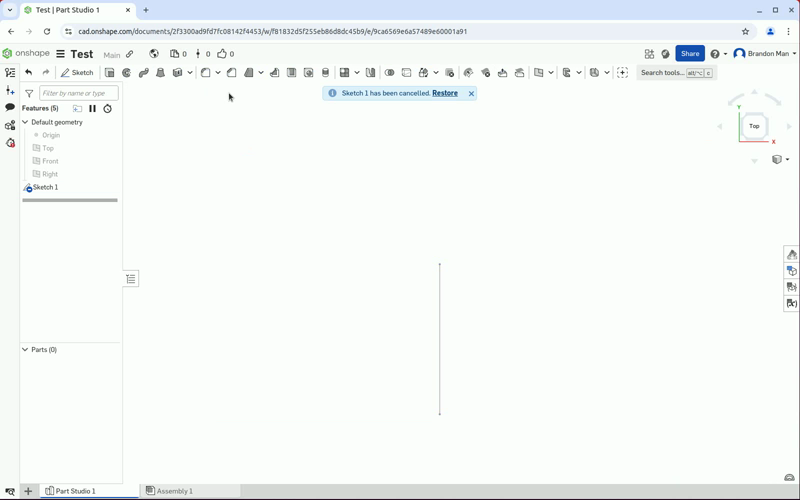
key(shift+s)
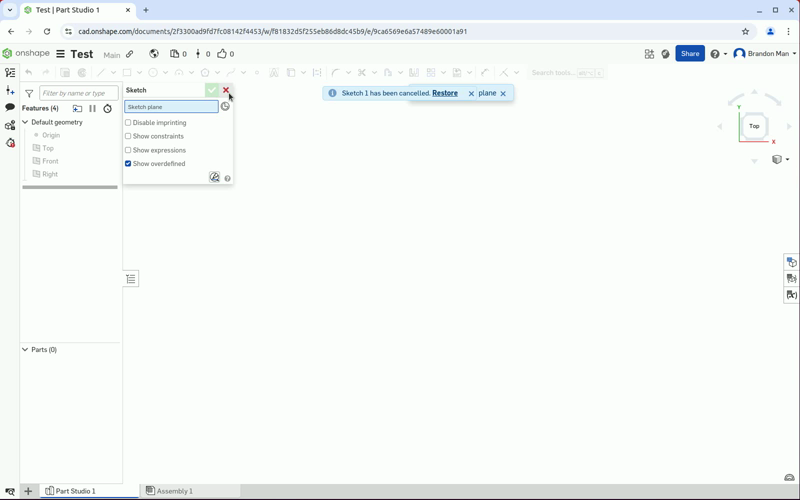
mouse_move(73, 150)
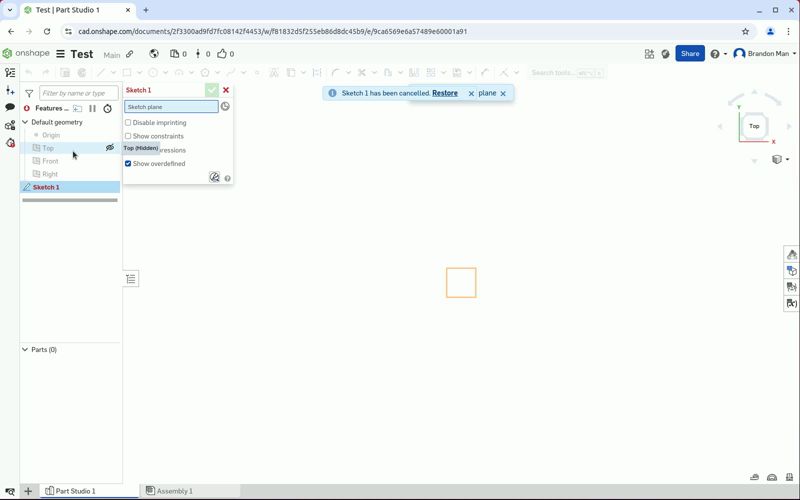
click(73, 150)
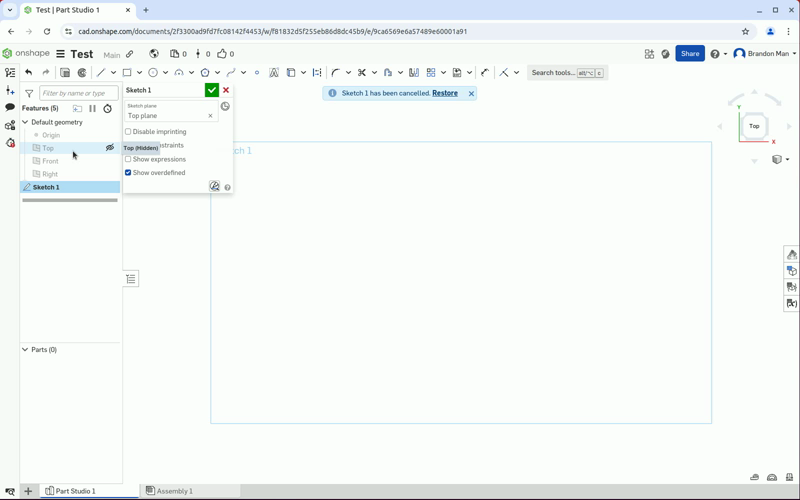
mouse_move(73, 352)
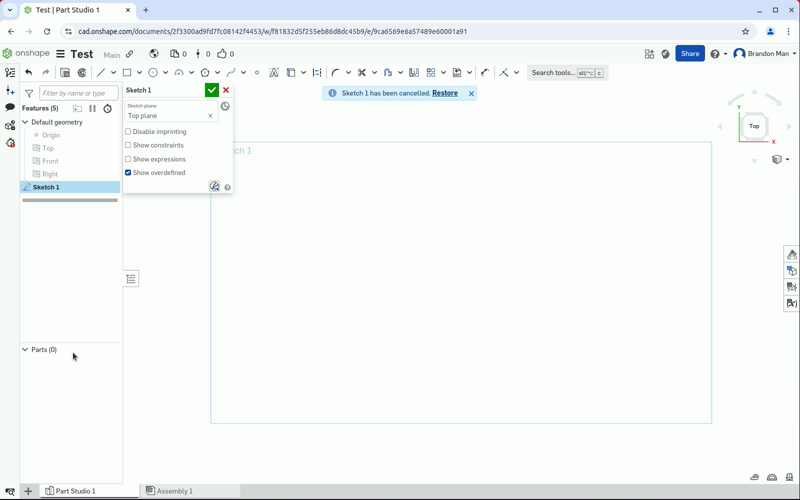
key(y)
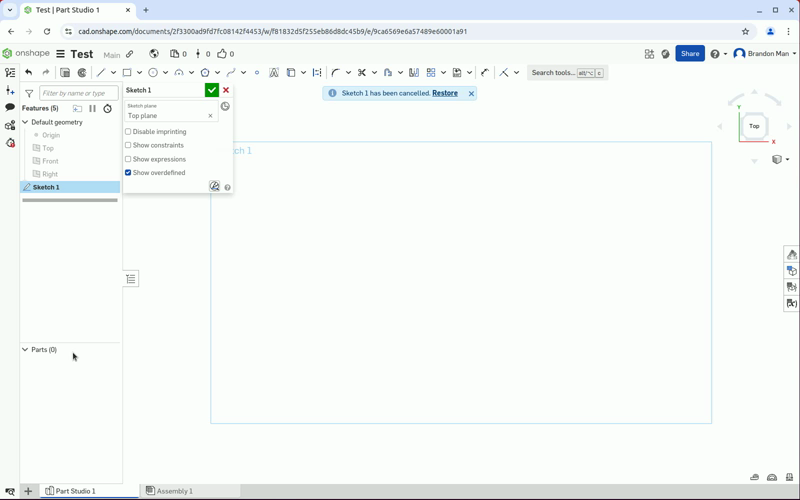
key(c)
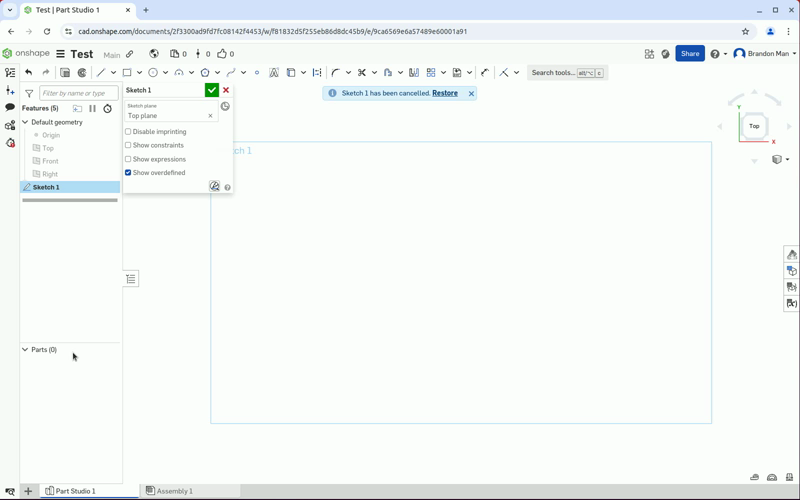
key_down(shift)
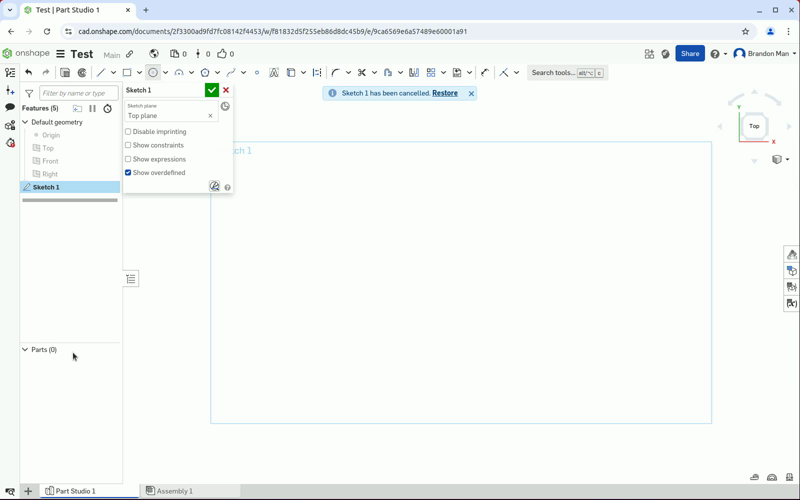
mouse_move(461, 282)
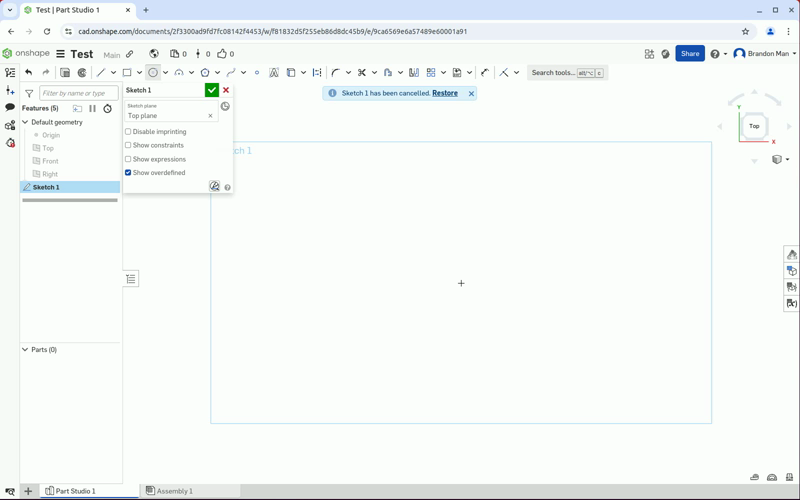
click(461, 282)
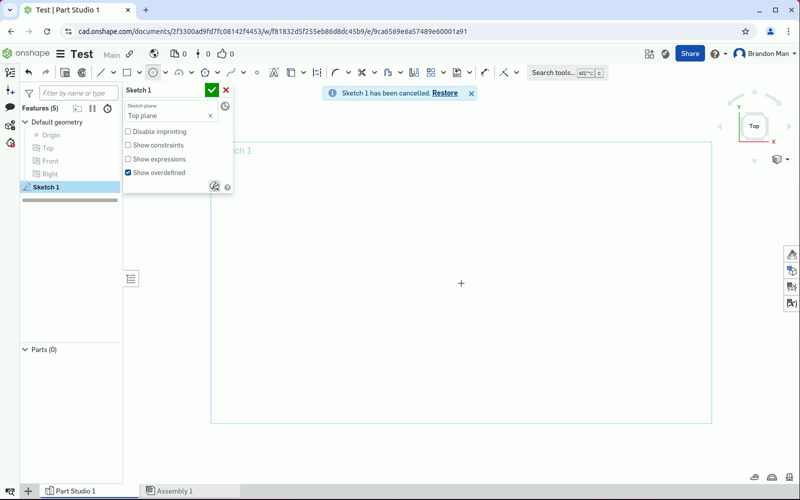
key_up(shift)
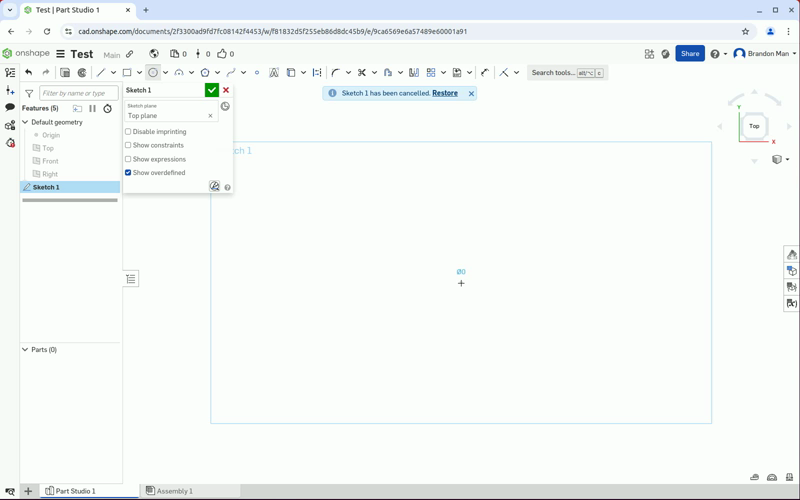
mouse_move(490, 282)
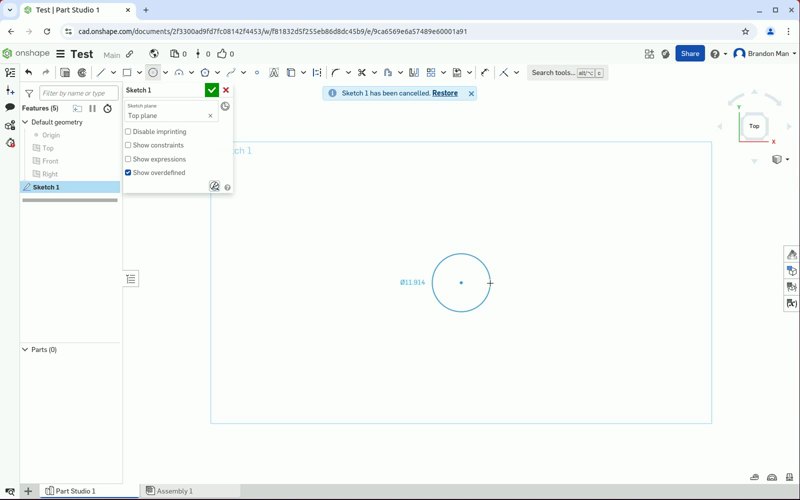
click(490, 282)
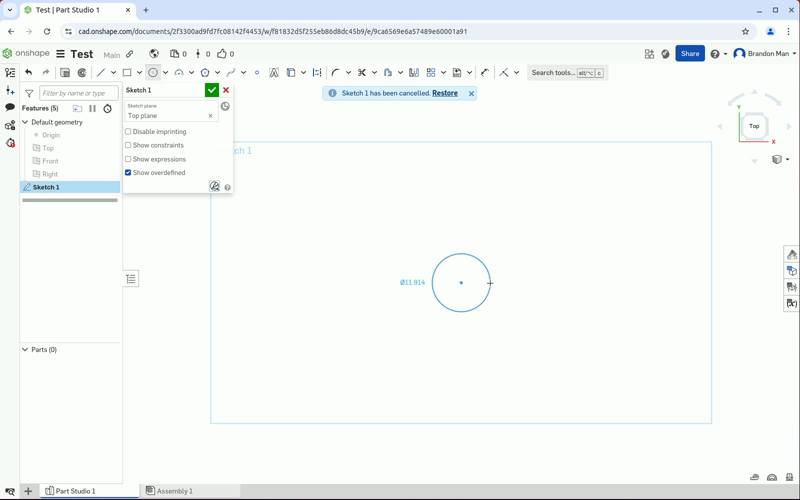
key(esc)
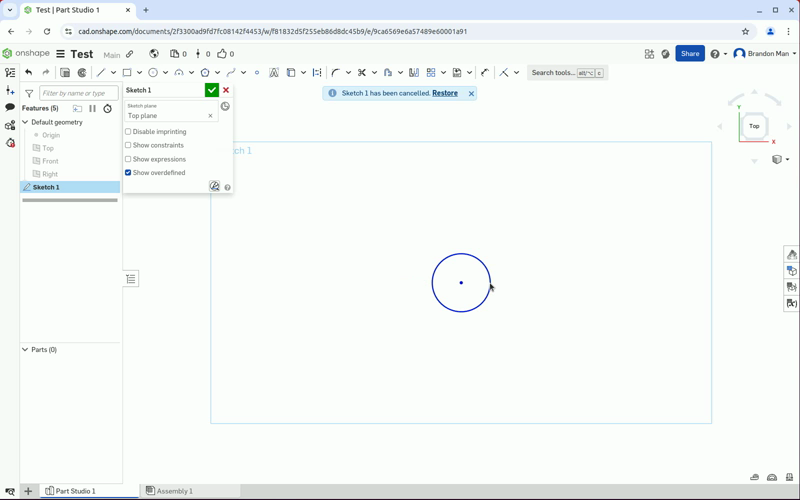
key(c)
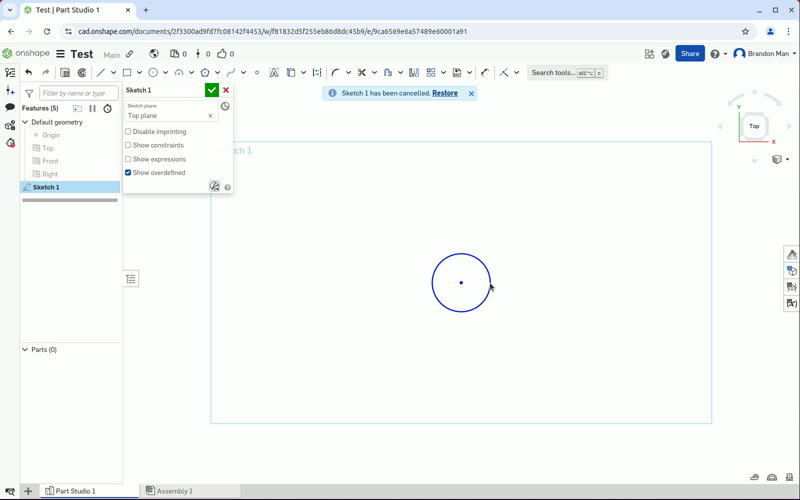
key_down(shift)
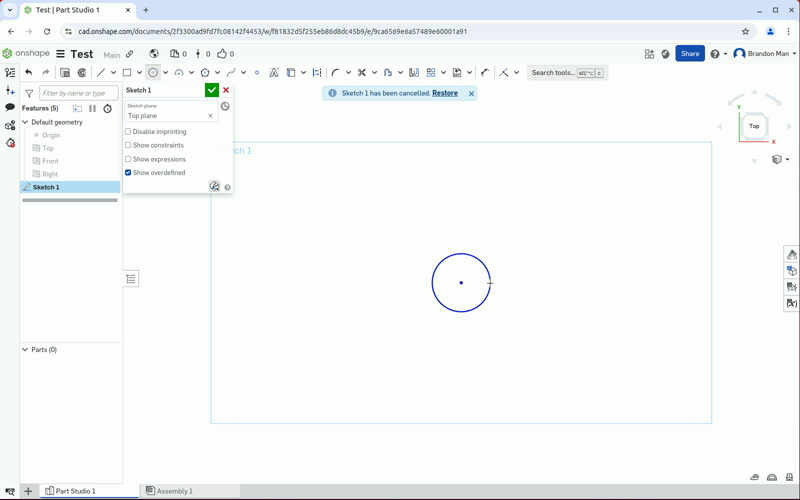
mouse_move(461, 282)
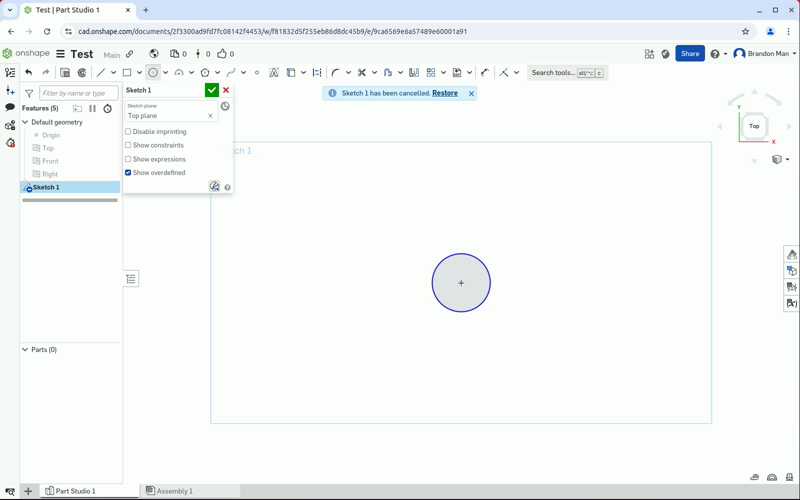
click(461, 282)
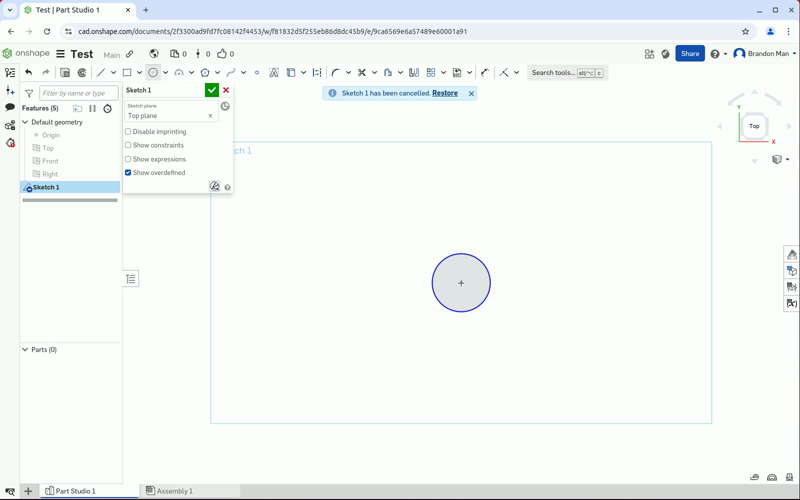
key_up(shift)
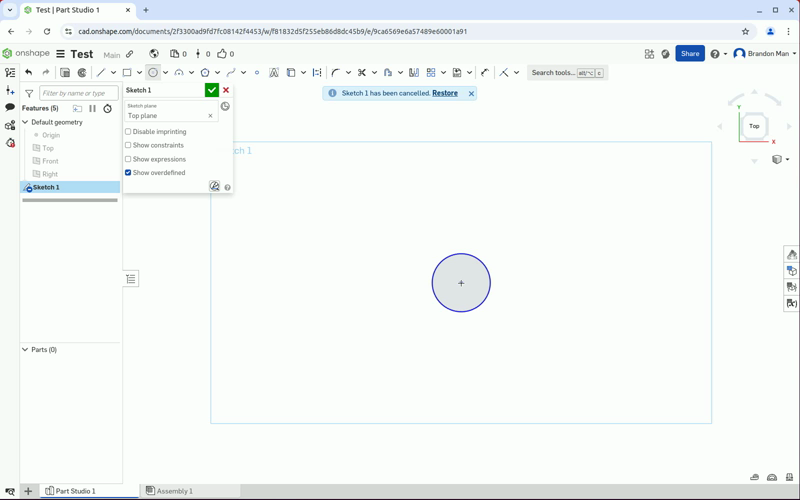
mouse_move(472, 282)
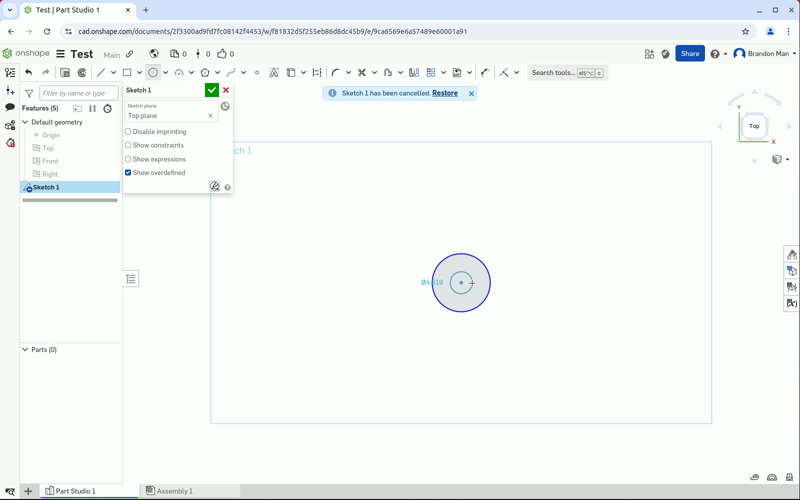
click(472, 282)
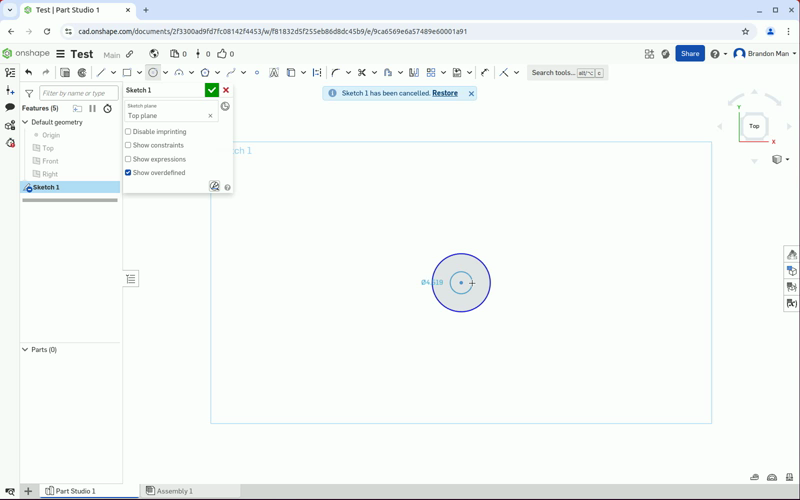
key(esc)
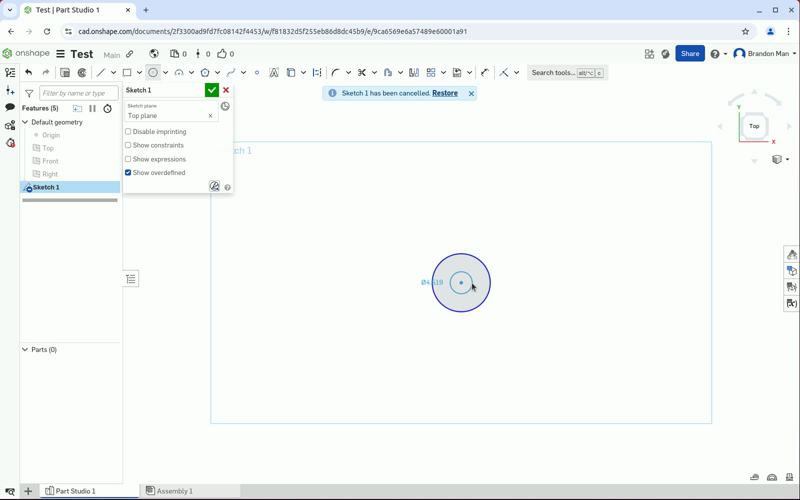
mouse_move(473, 290)
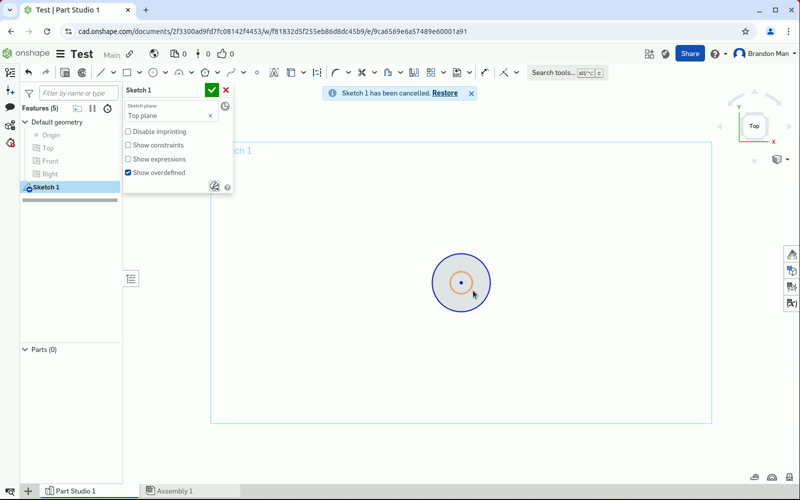
click(473, 290)
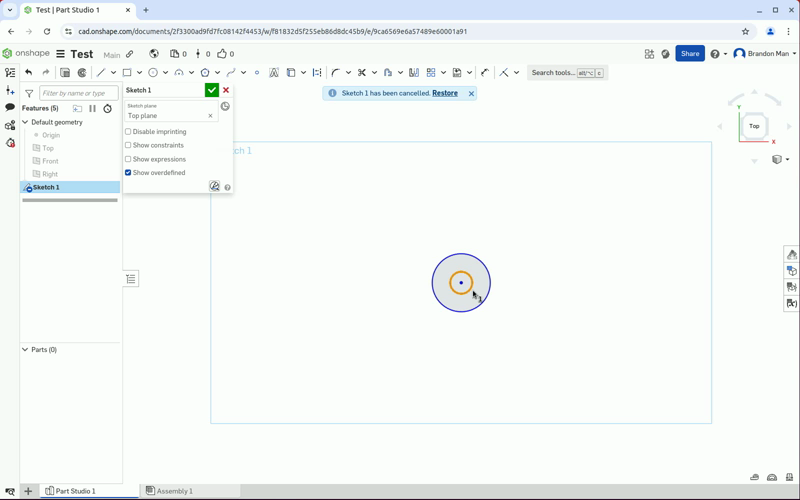
mouse_move(73, 352)
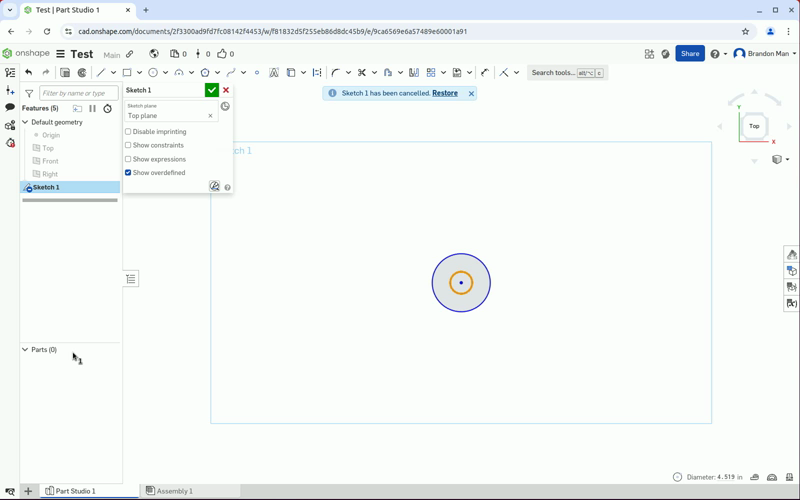
key(shift+y)
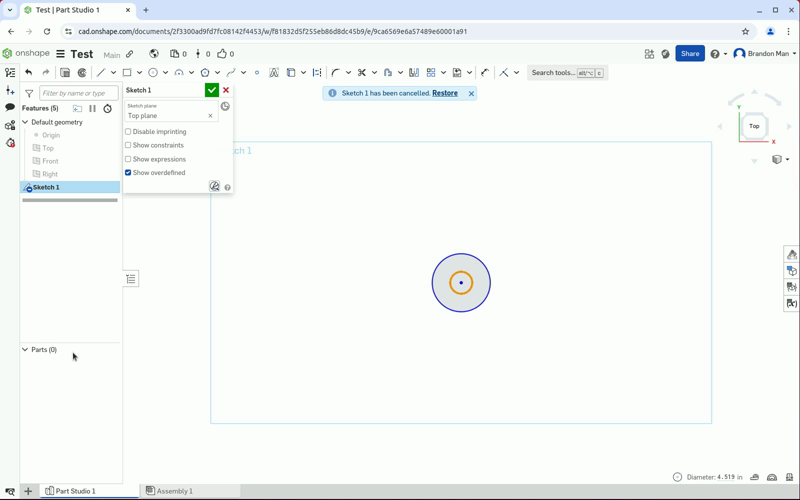
key(shift+e)
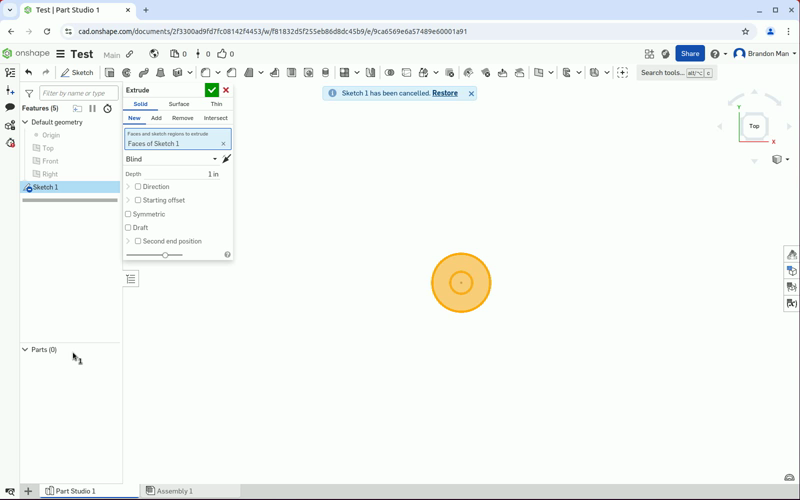
mouse_move(143, 106)
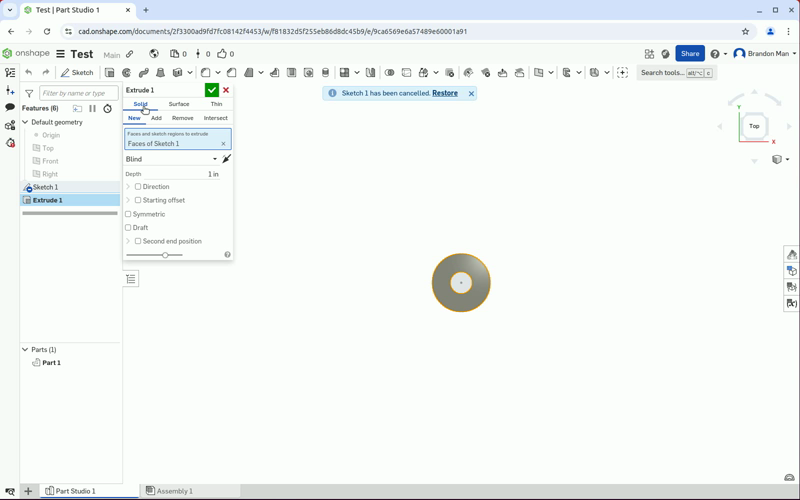
click(143, 106)
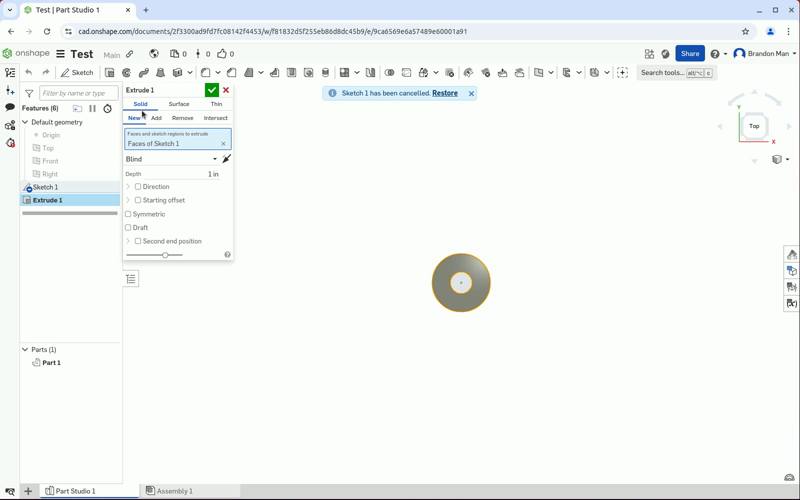
mouse_move(137, 120)
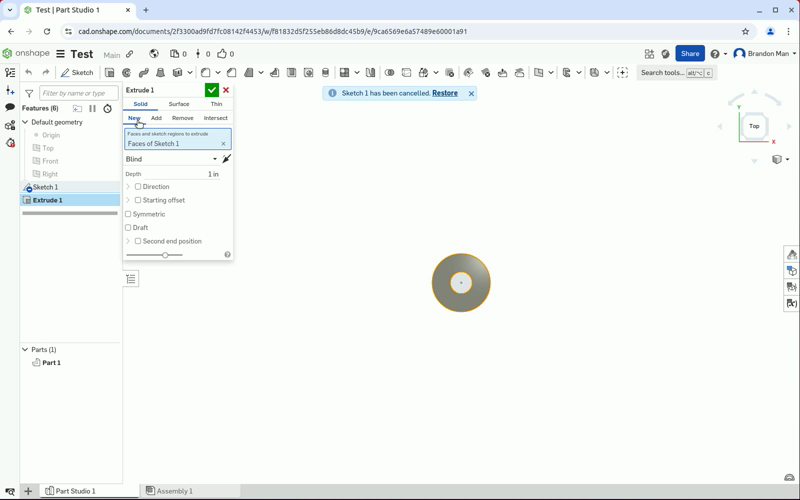
click(137, 120)
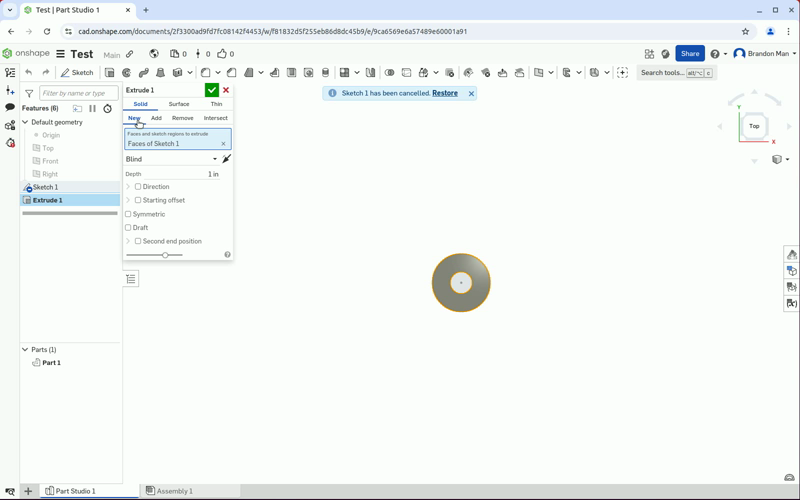
key(tab, 4)
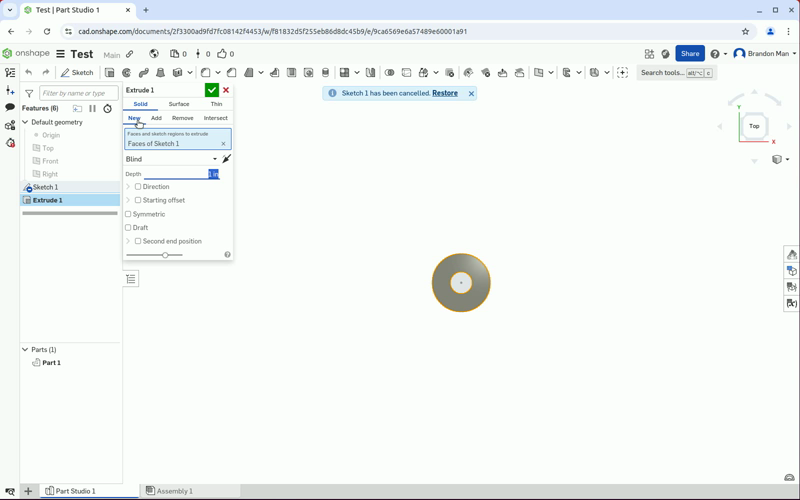
text(5.536)
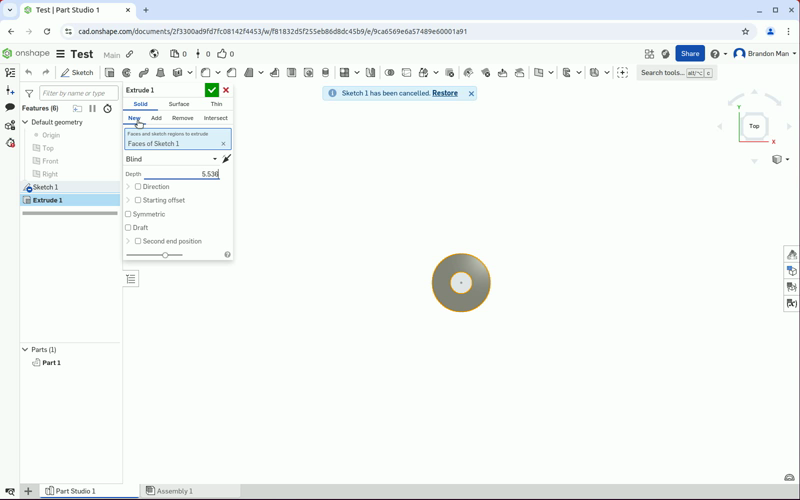
key(enter)
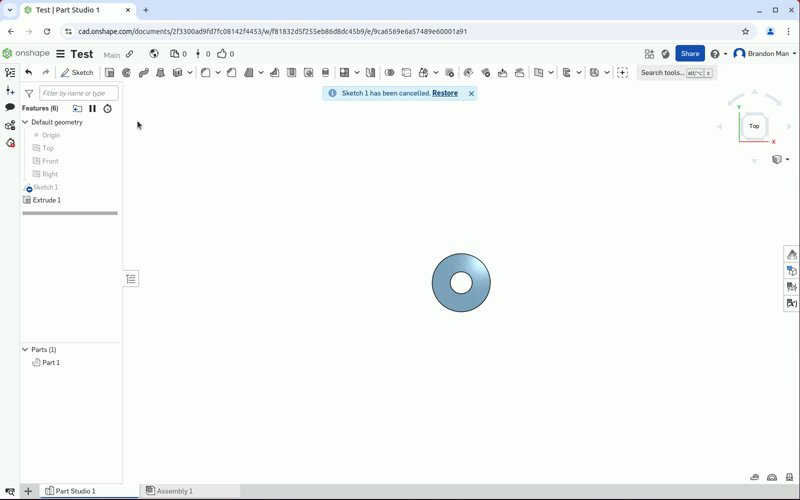
key(shift+h)
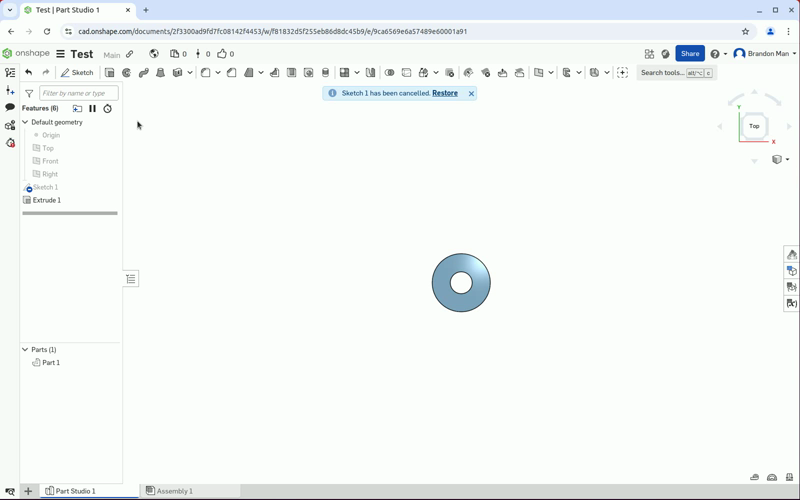
key(shift+h)
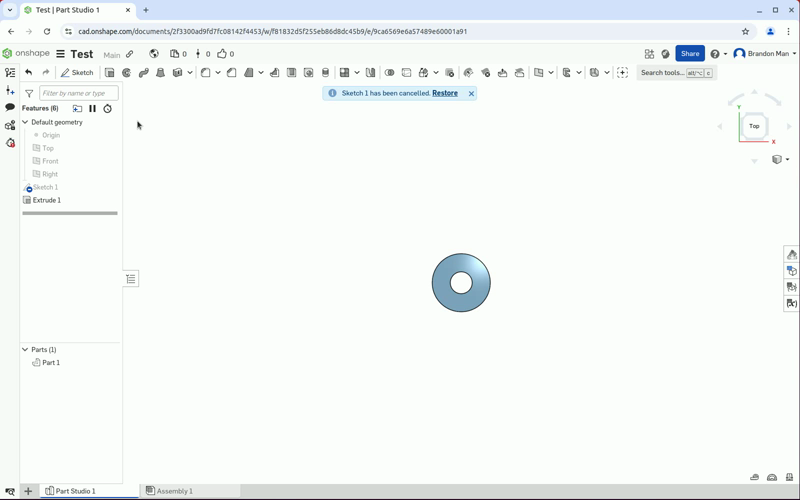
mouse_move(73, 189)
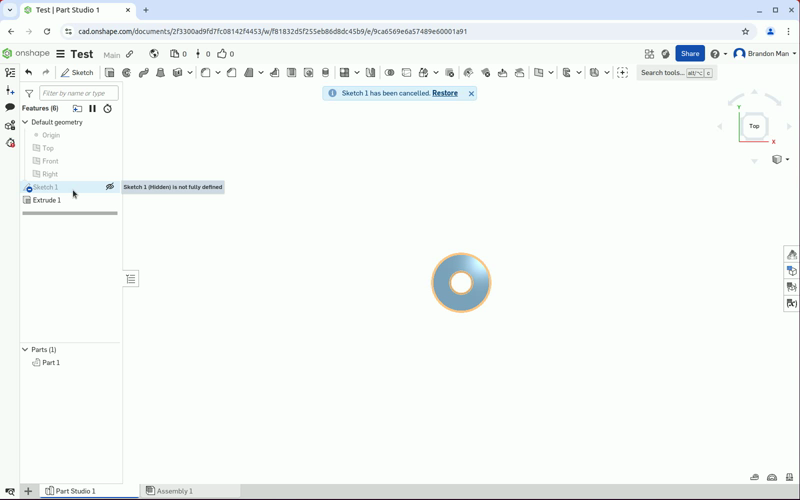
click(73, 189)
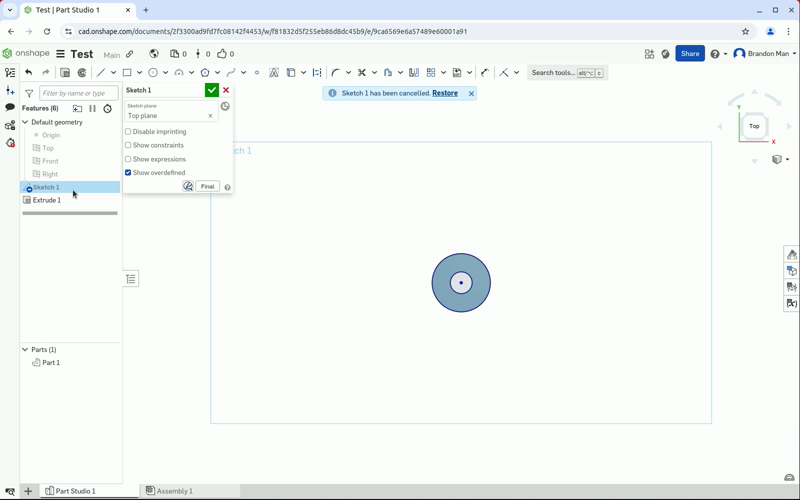
mouse_move(229, 92)
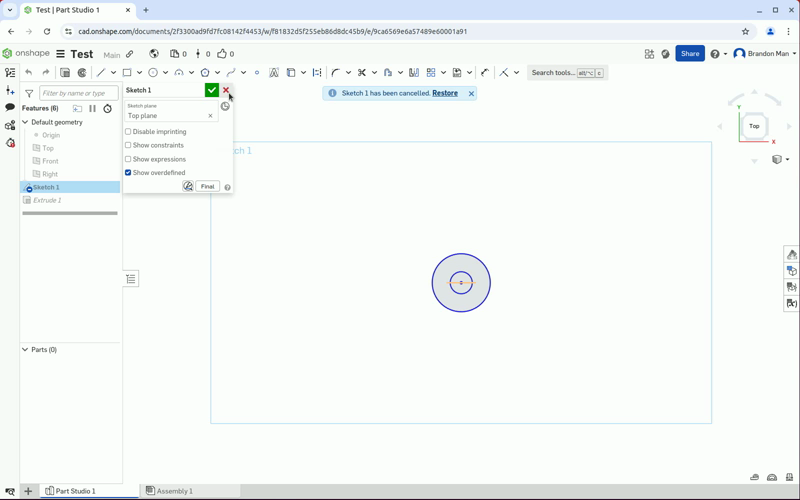
click(229, 92)
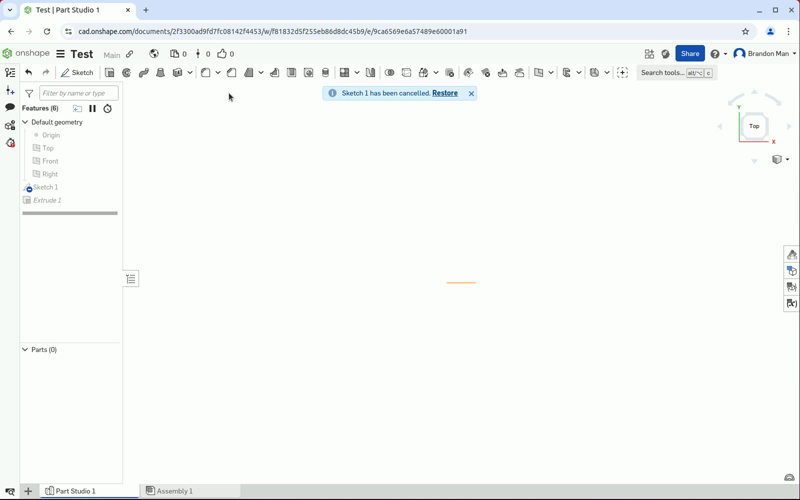
mouse_move(541, 75)
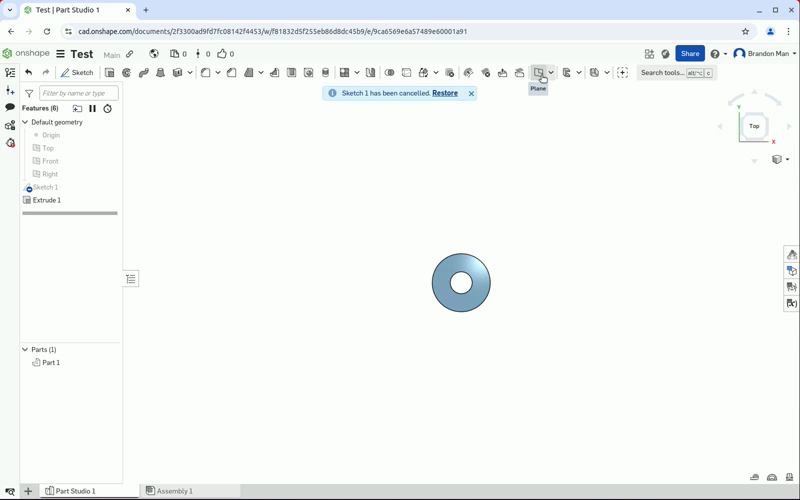
click(541, 75)
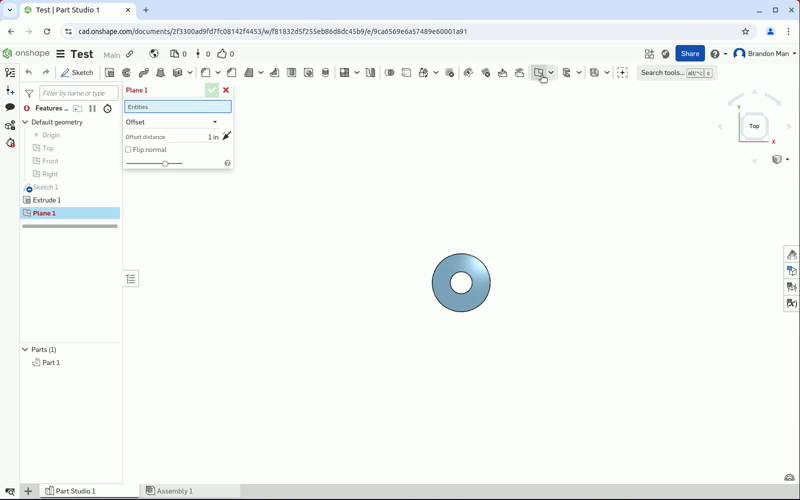
mouse_move(73, 150)
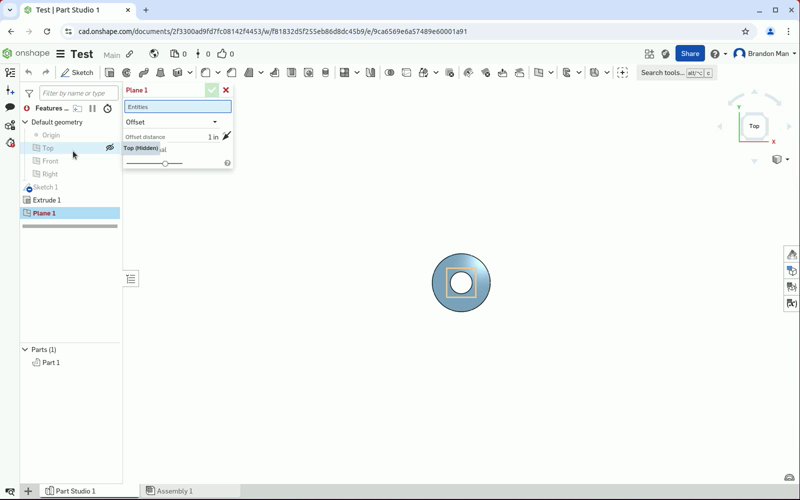
click(73, 150)
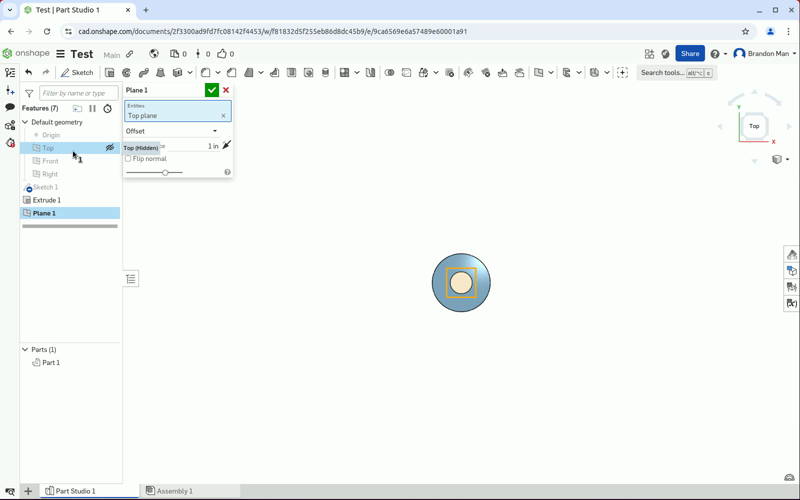
key(tab, 2)
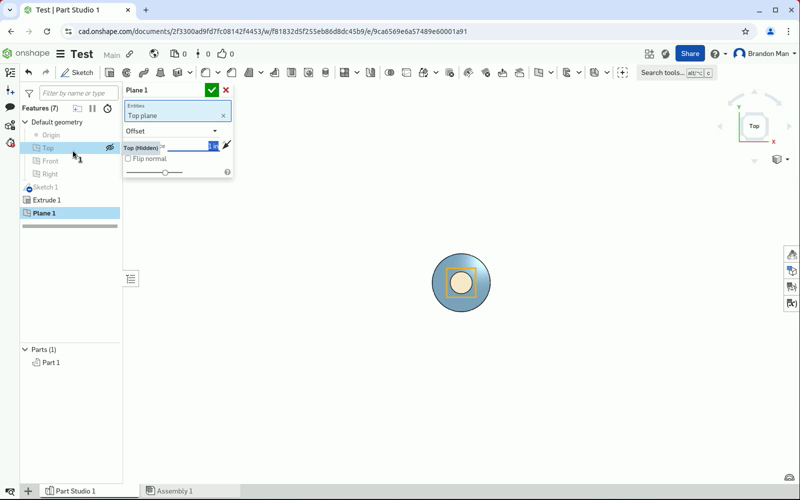
text(5.546)
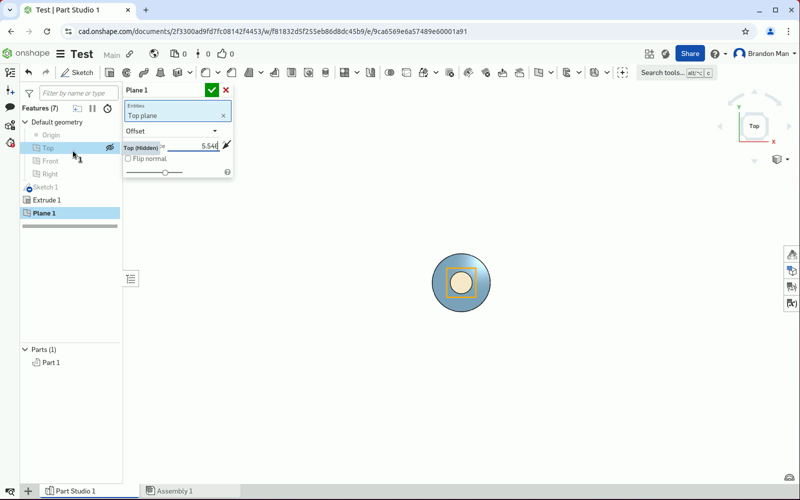
key(enter, 2)
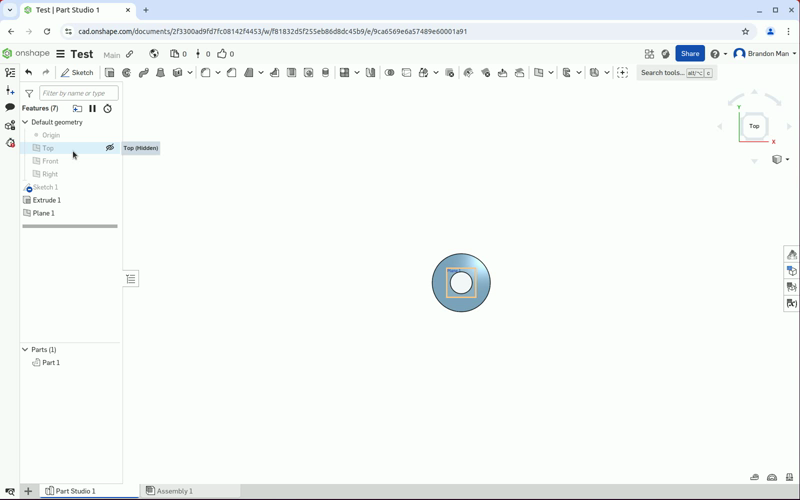
key(shift+s)
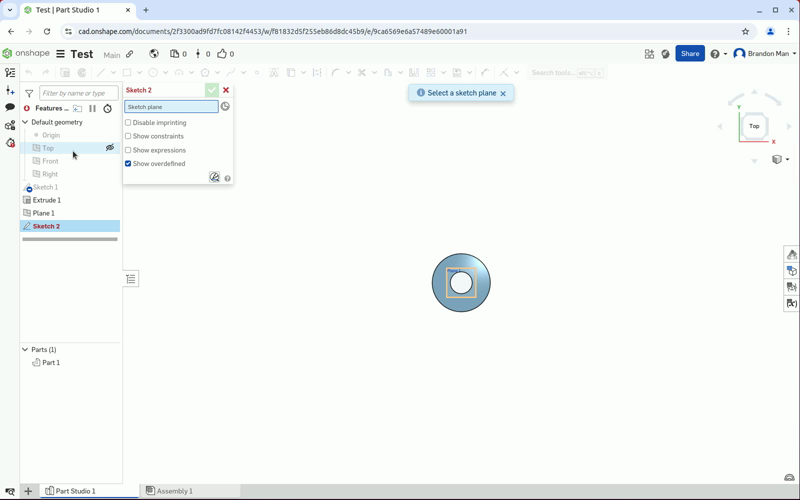
mouse_move(73, 215)
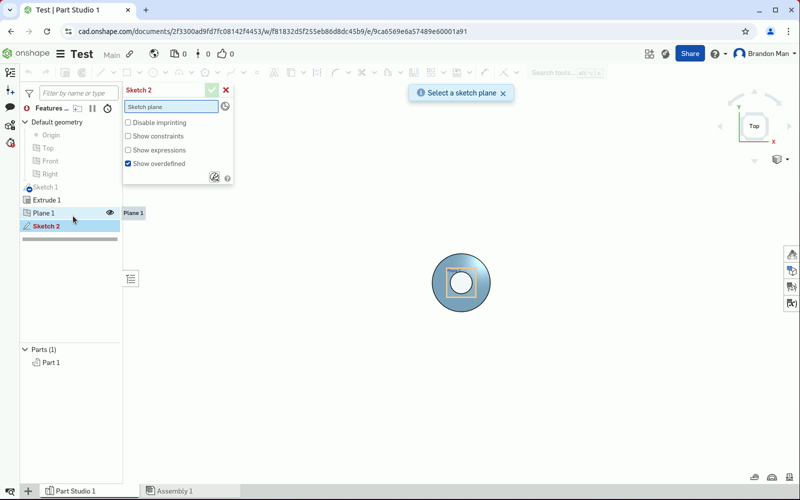
click(73, 215)
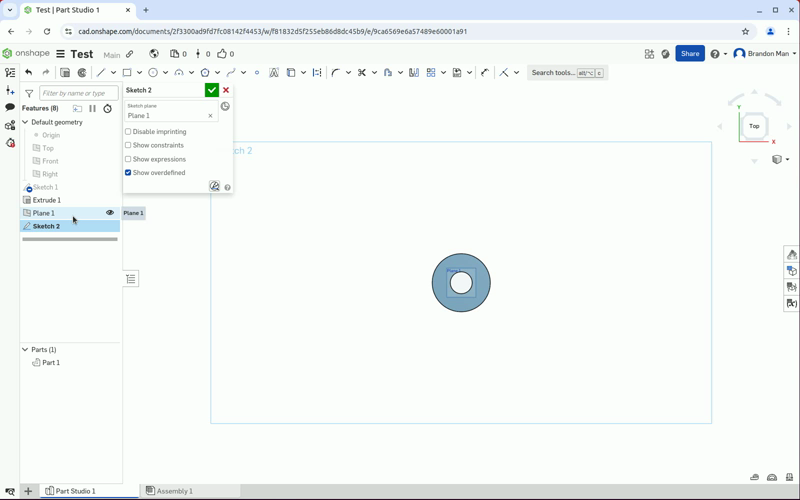
mouse_move(73, 352)
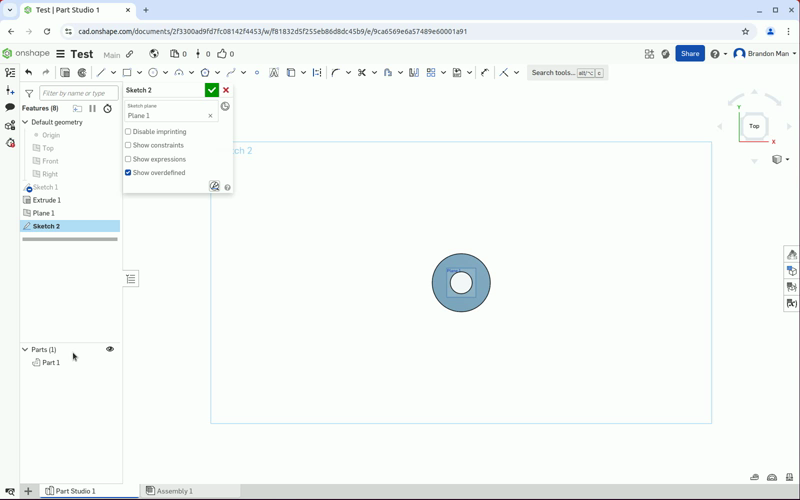
key(y)
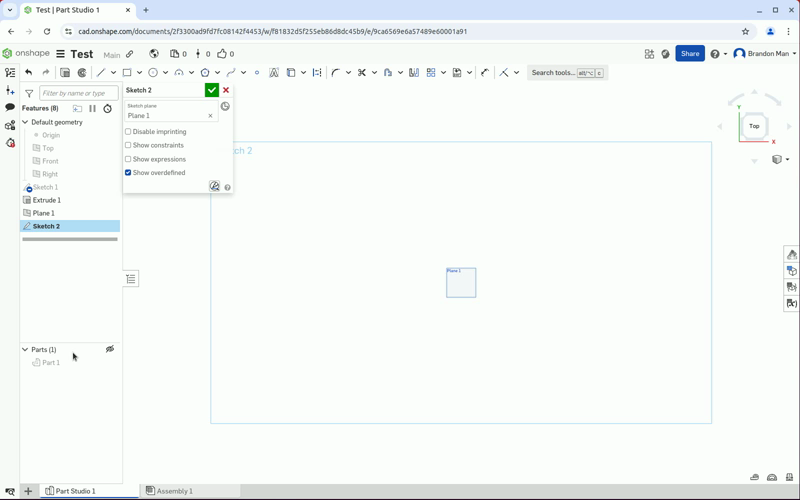
key(c)
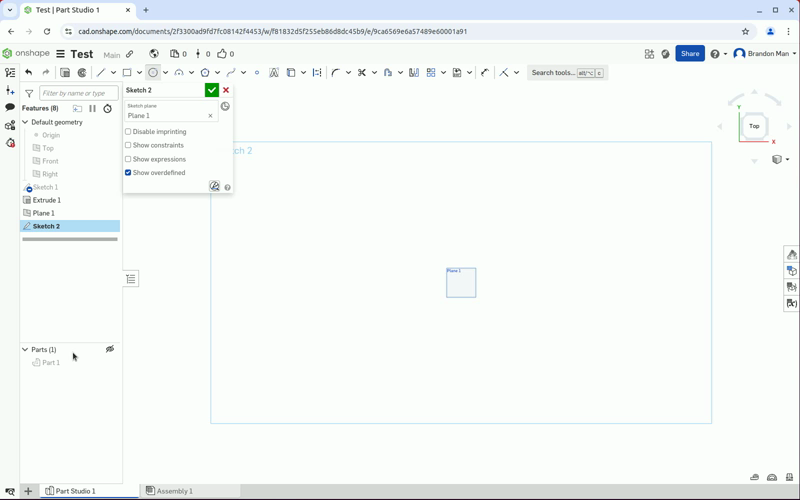
key_down(shift)
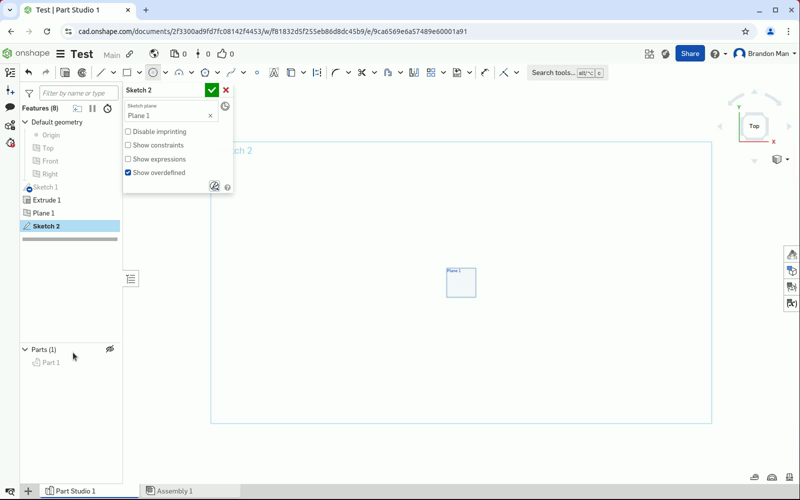
mouse_move(461, 282)
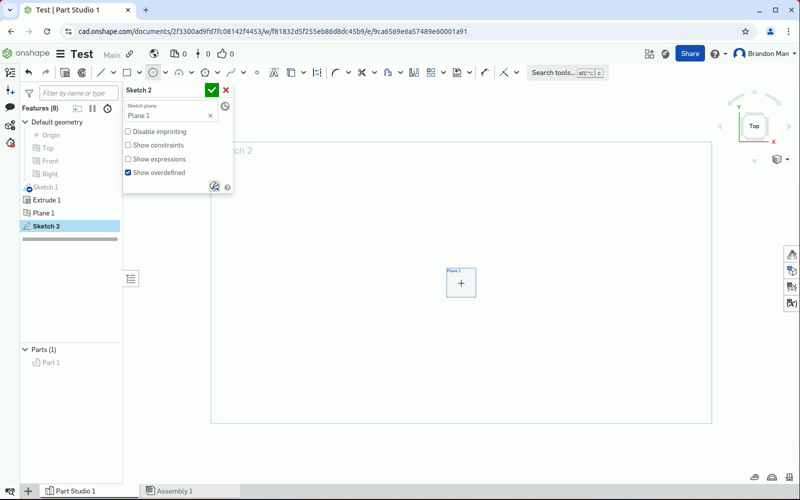
click(461, 282)
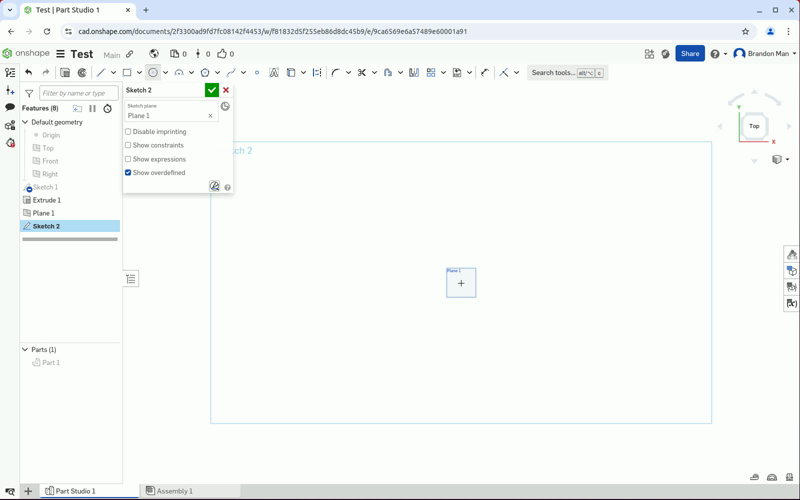
key_up(shift)
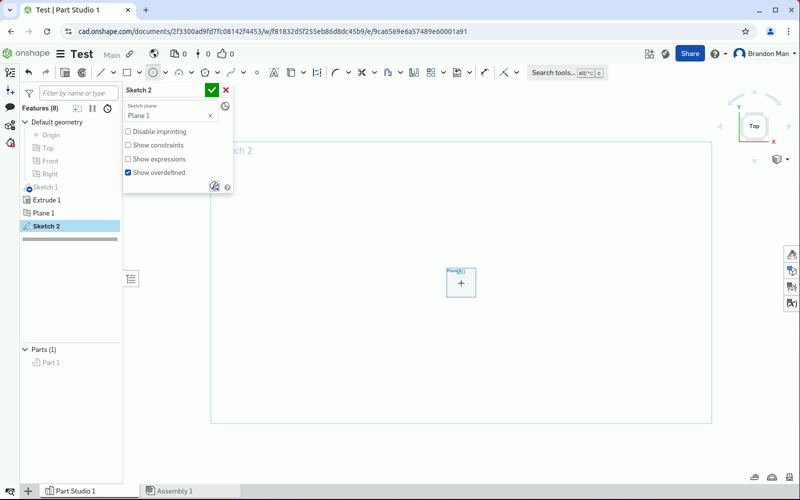
mouse_move(481, 282)
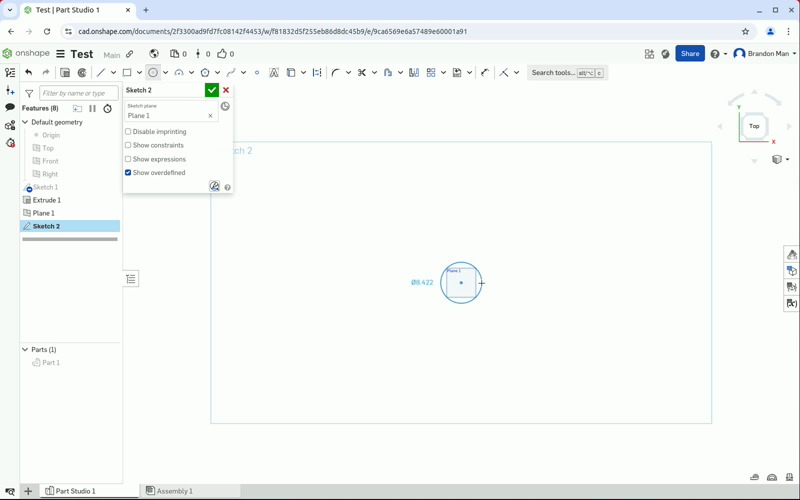
click(481, 282)
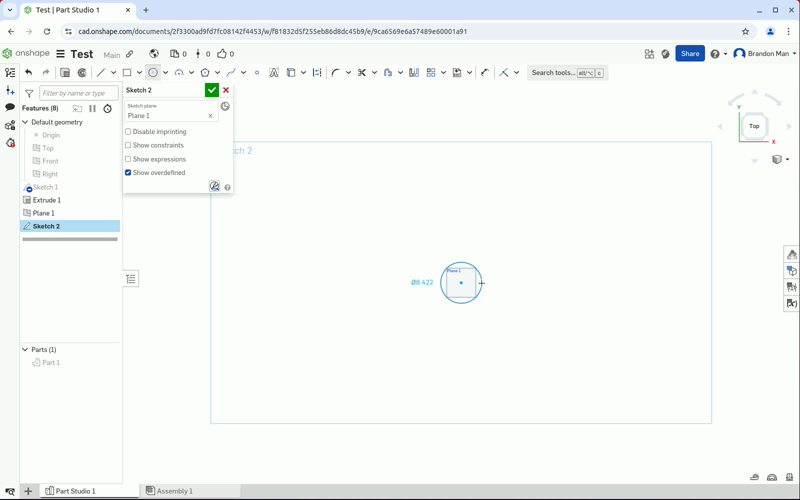
key(esc)
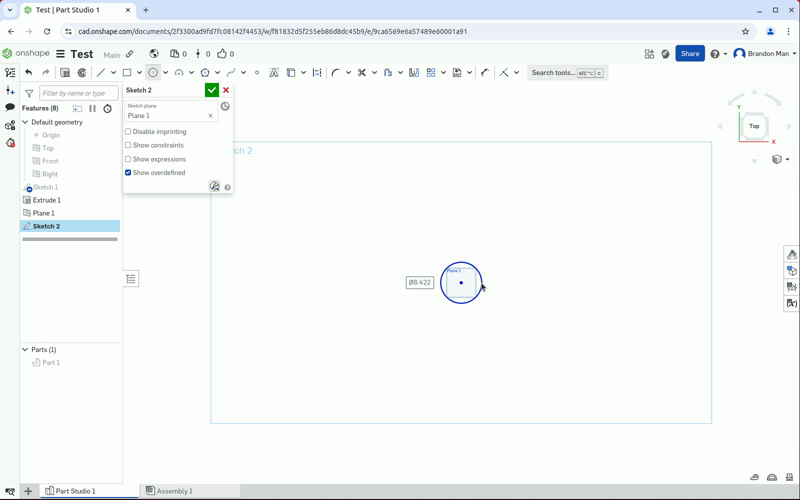
key(c)
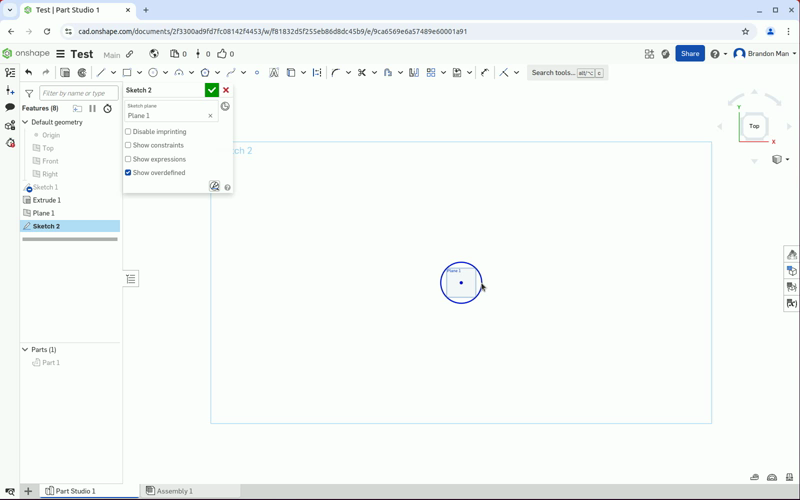
key_down(shift)
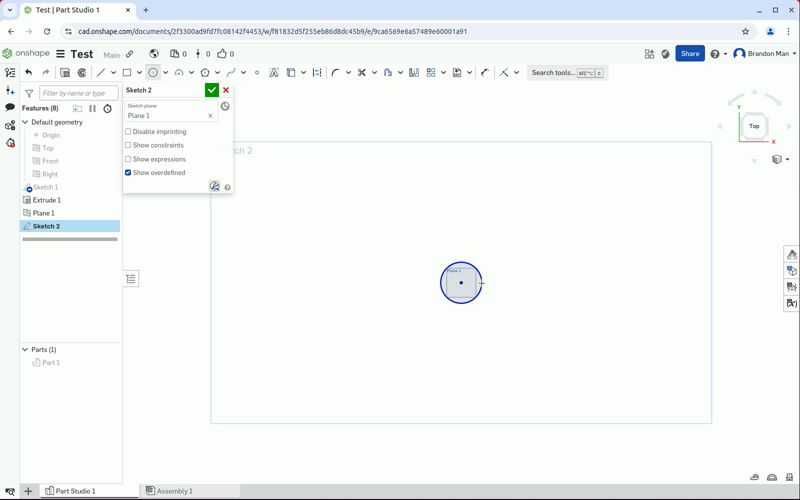
mouse_move(461, 282)
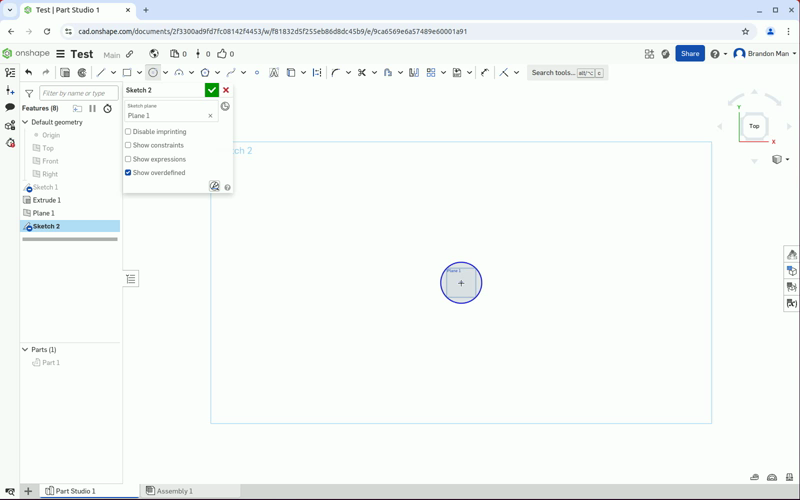
click(461, 282)
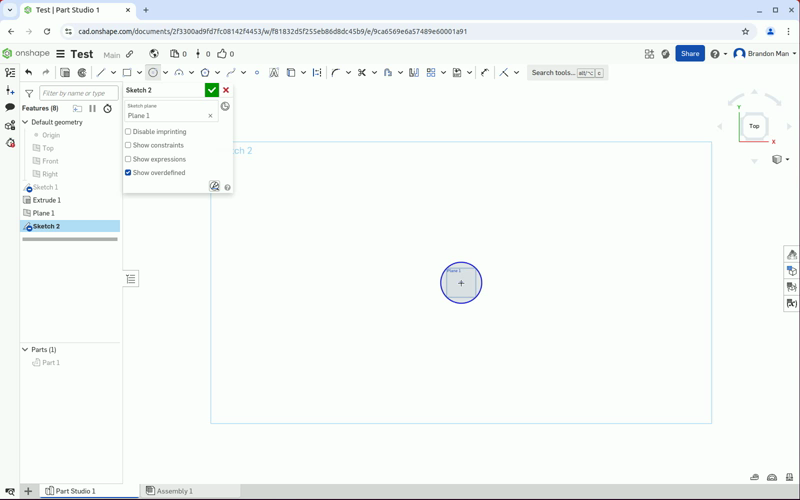
key_up(shift)
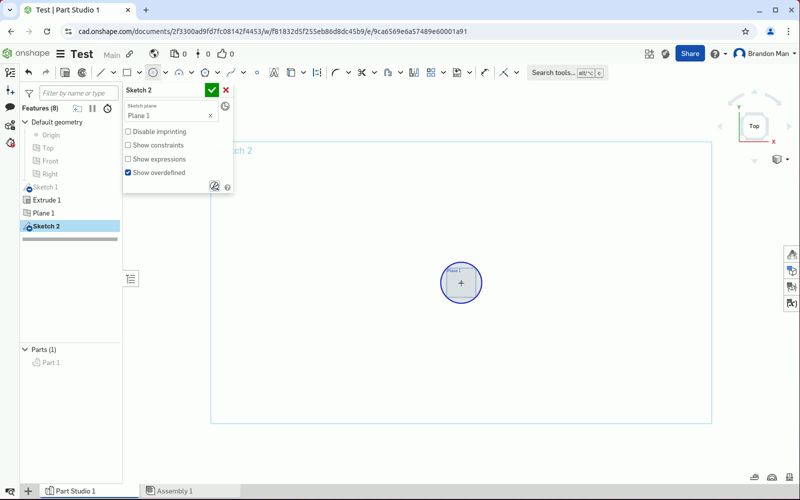
mouse_move(472, 282)
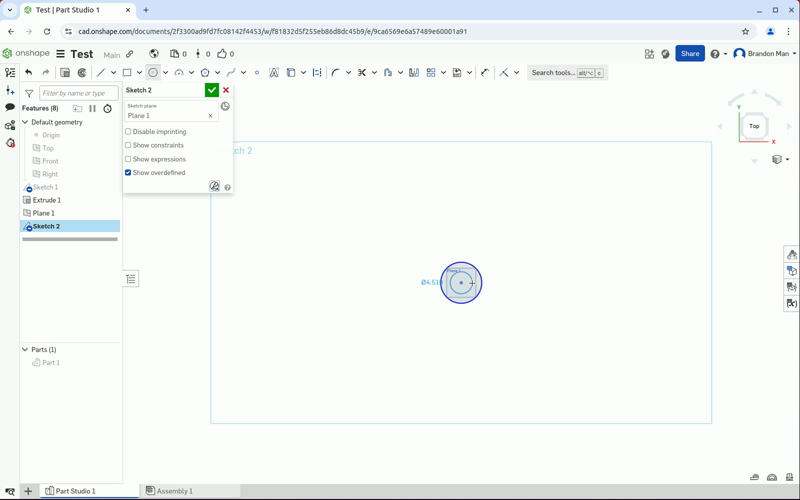
click(472, 282)
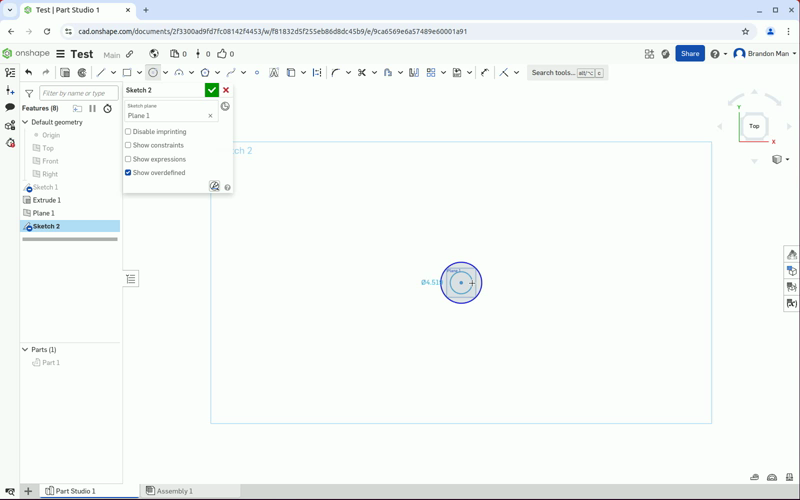
key(esc)
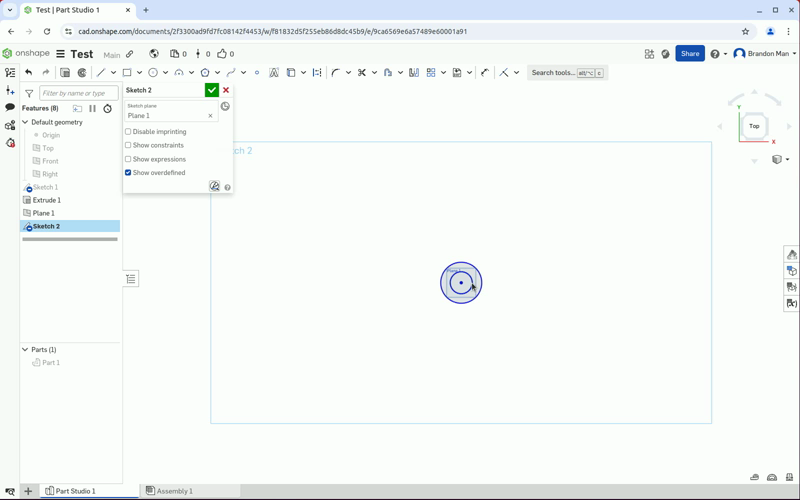
mouse_move(446, 292)
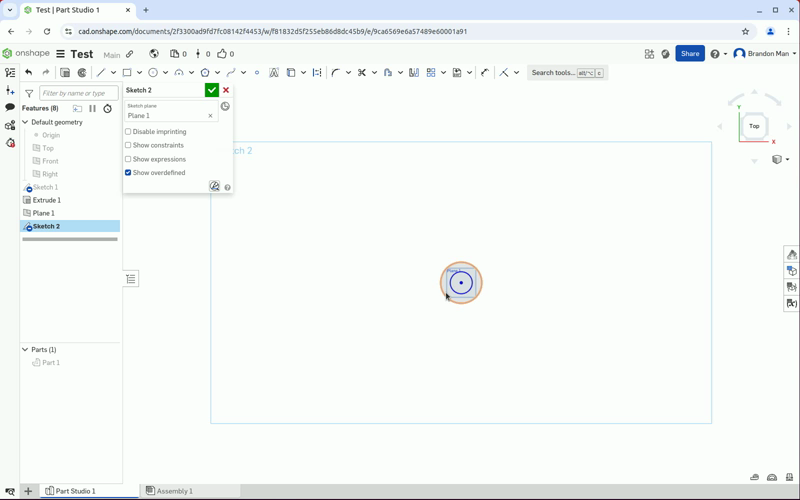
scroll(6)
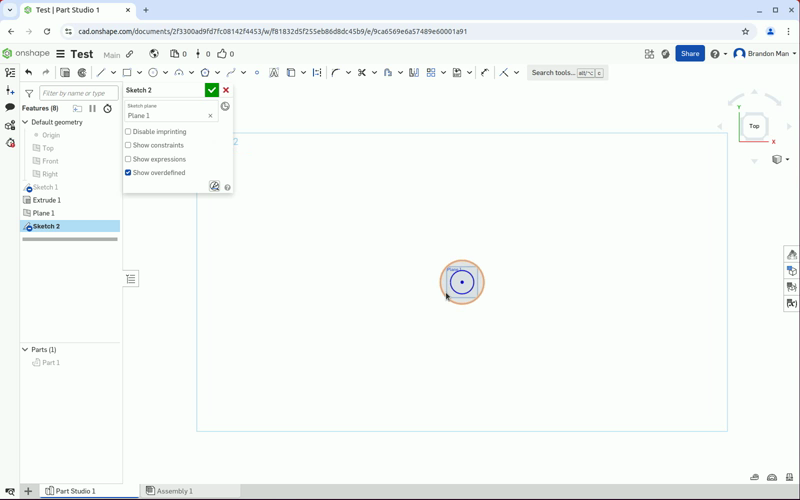
scroll(6)
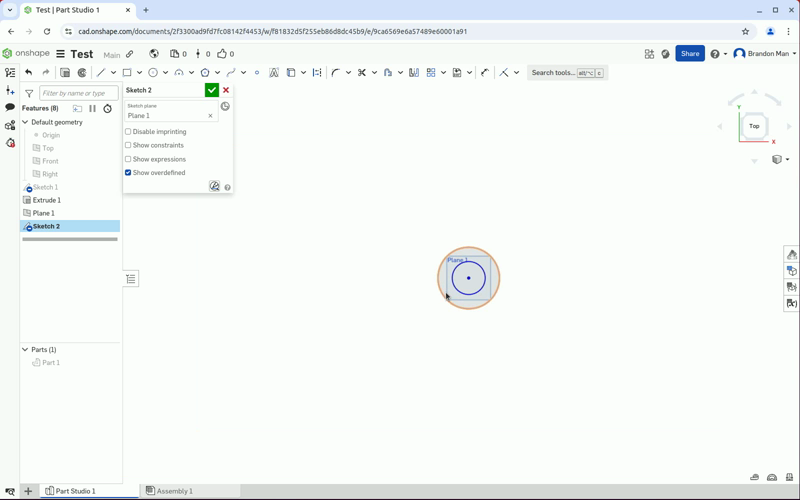
scroll(6)
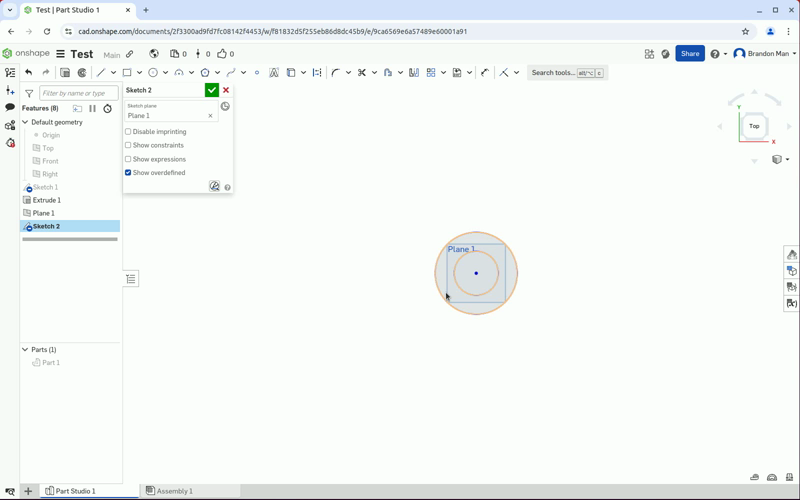
scroll(6)
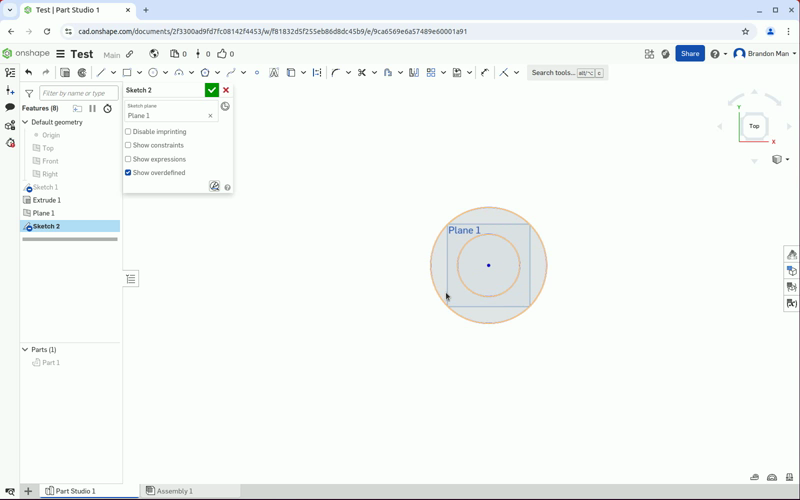
scroll(6)
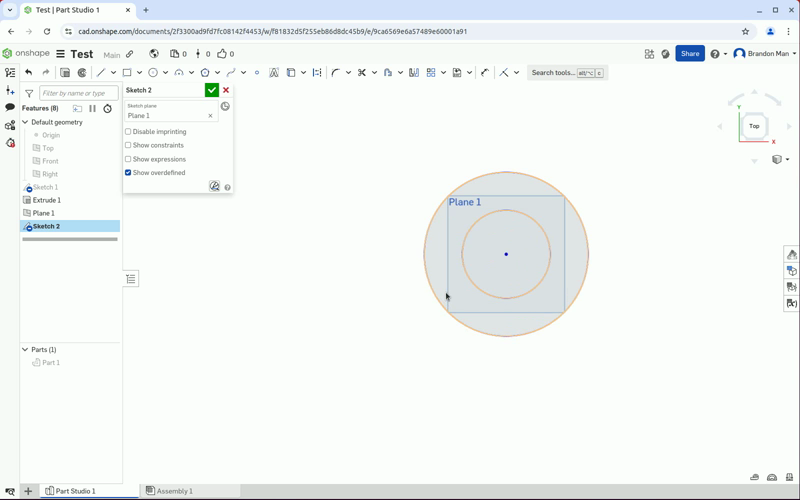
scroll(6)
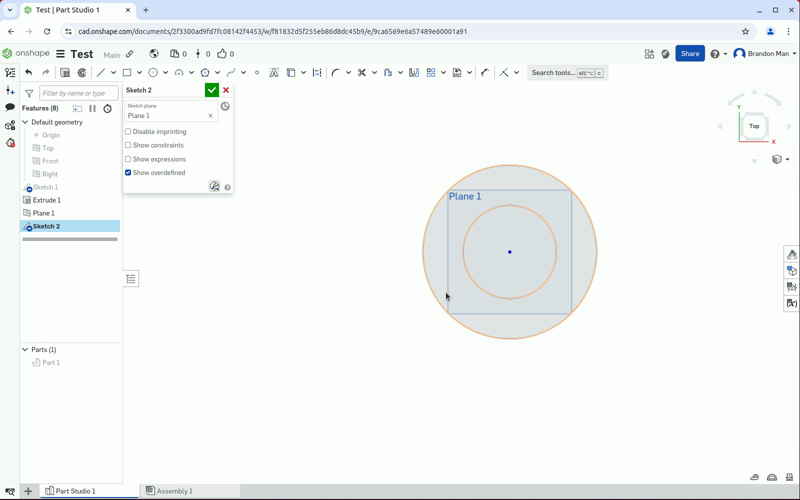
scroll(6)
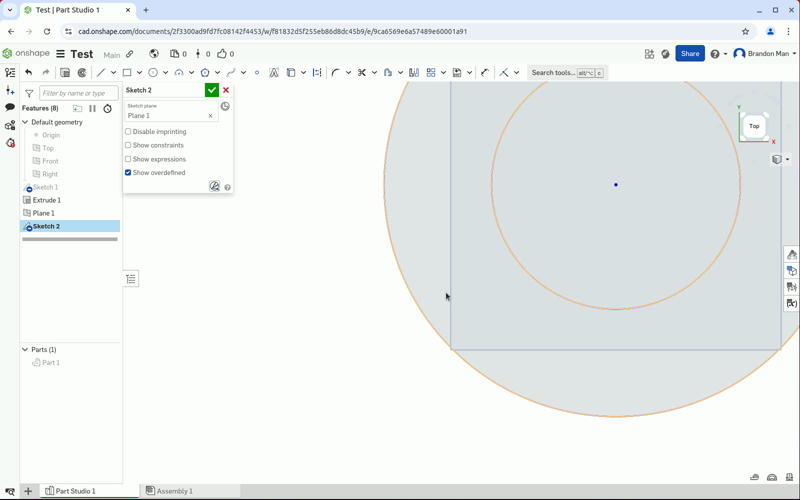
click(446, 292)
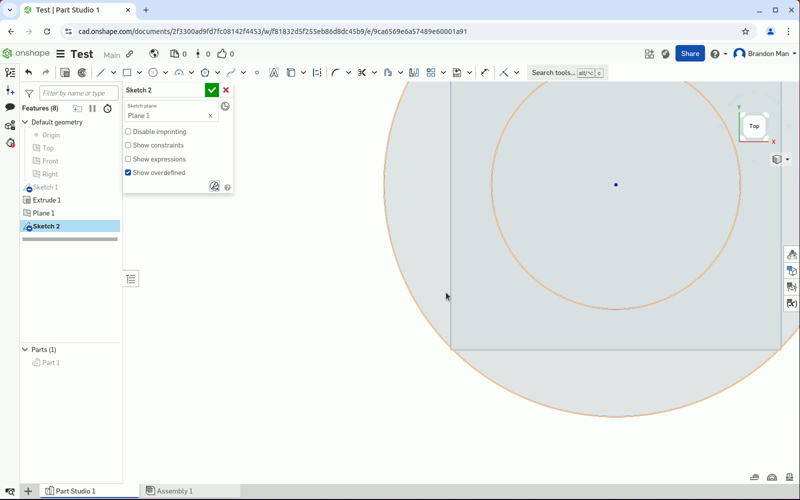
scroll(-6)
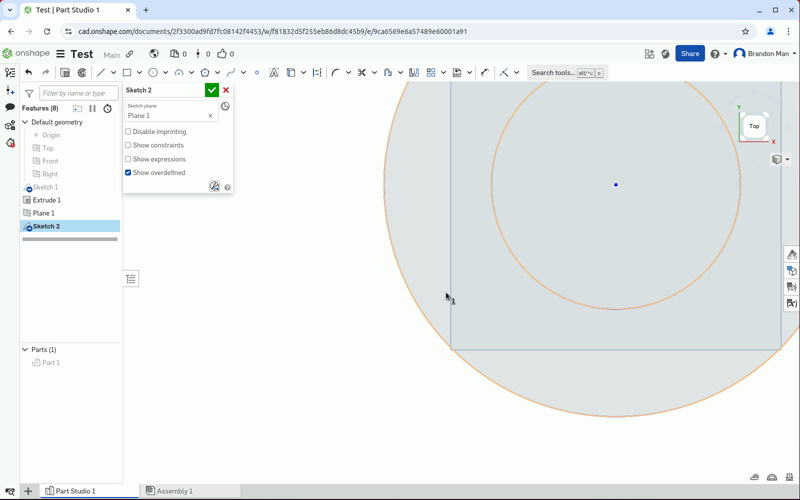
scroll(-6)
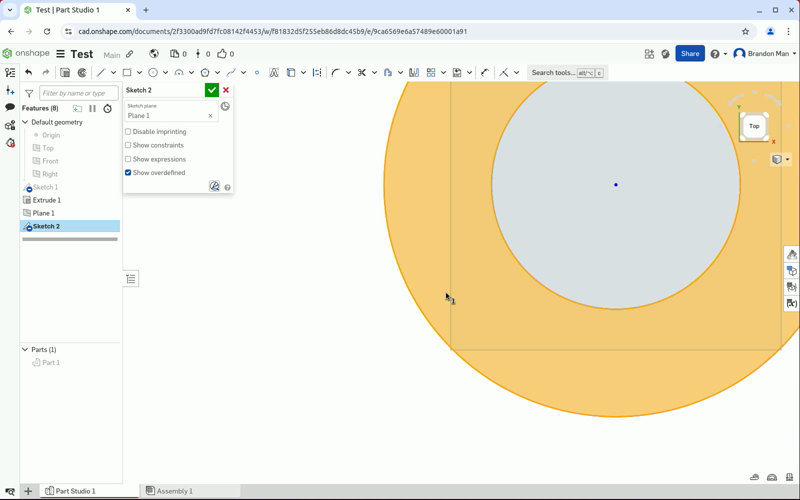
scroll(-6)
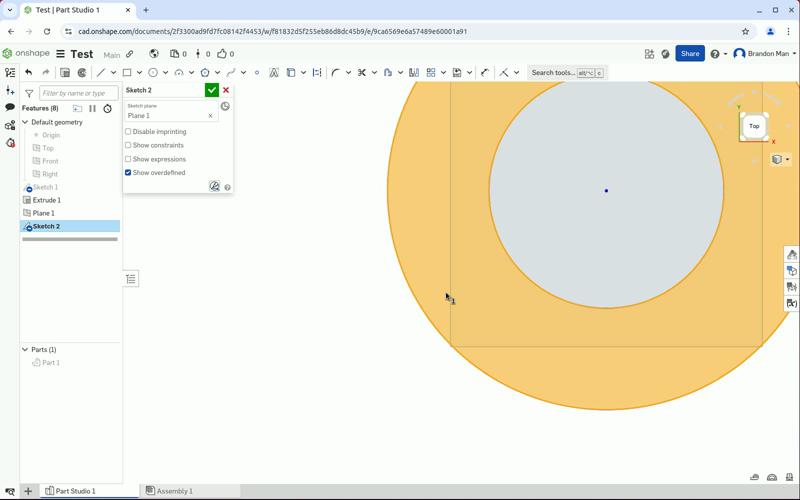
scroll(-6)
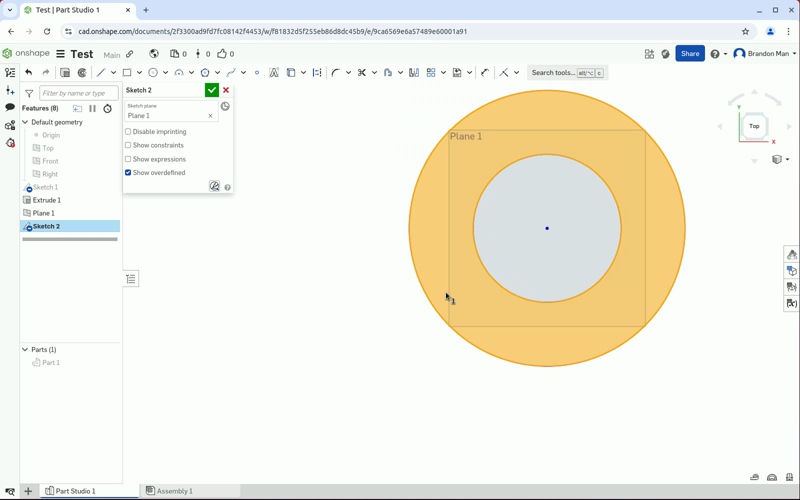
scroll(-6)
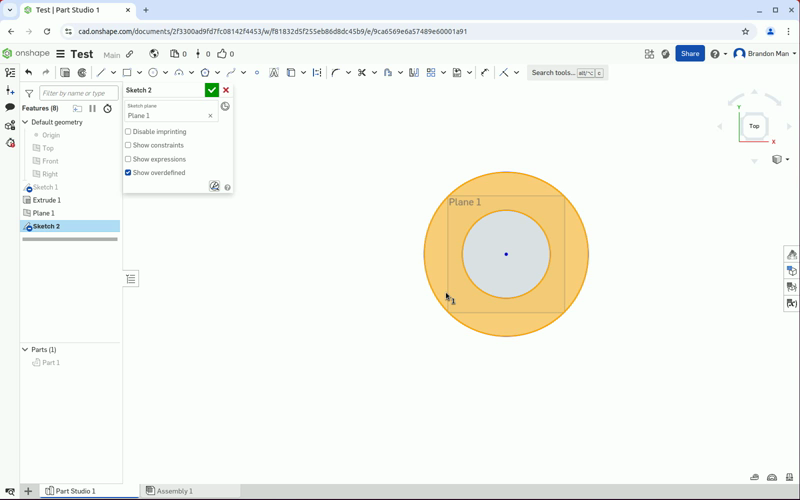
scroll(-6)
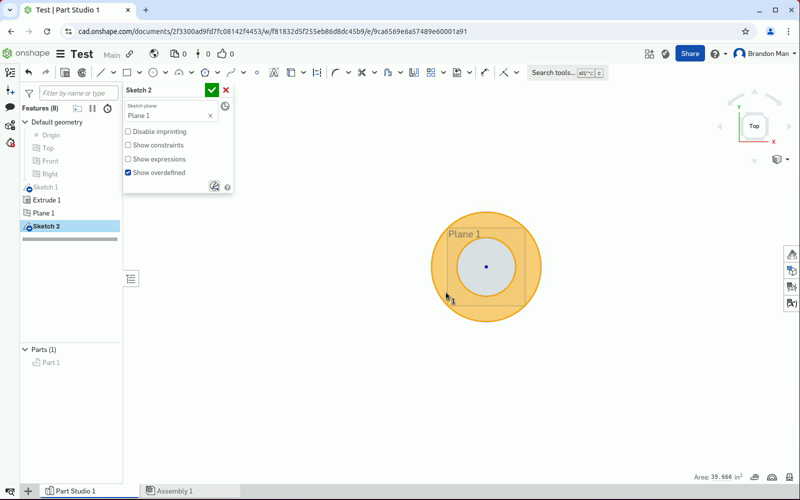
scroll(-6)
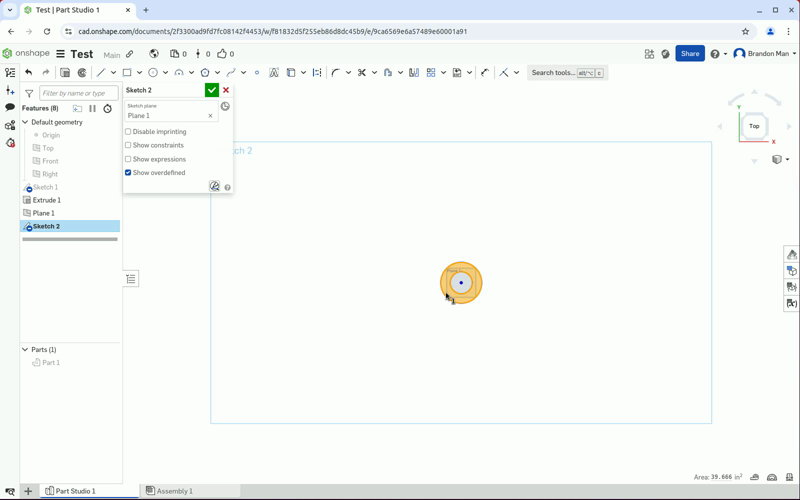
mouse_move(73, 352)
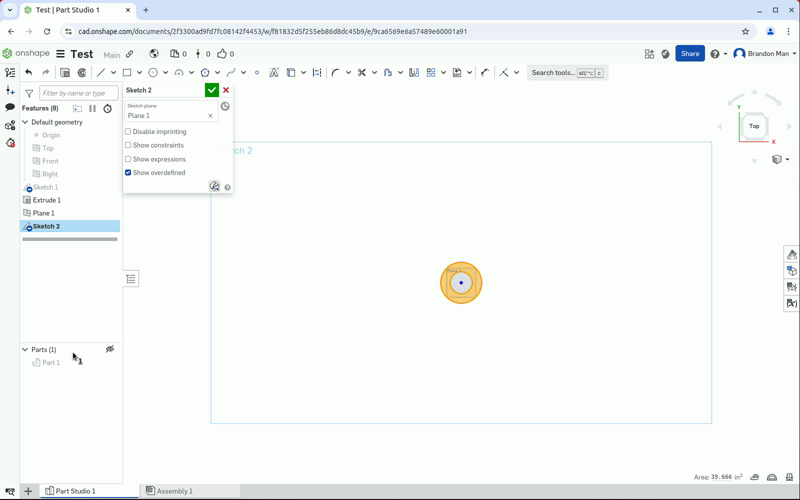
key(shift+y)
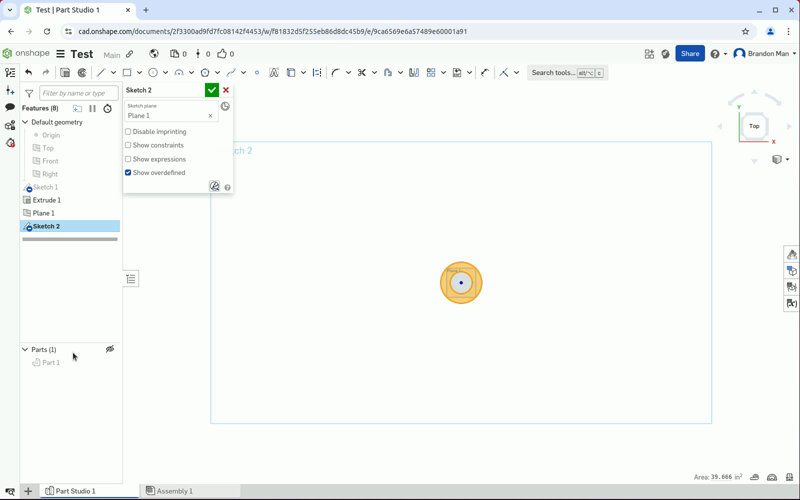
key(shift+e)
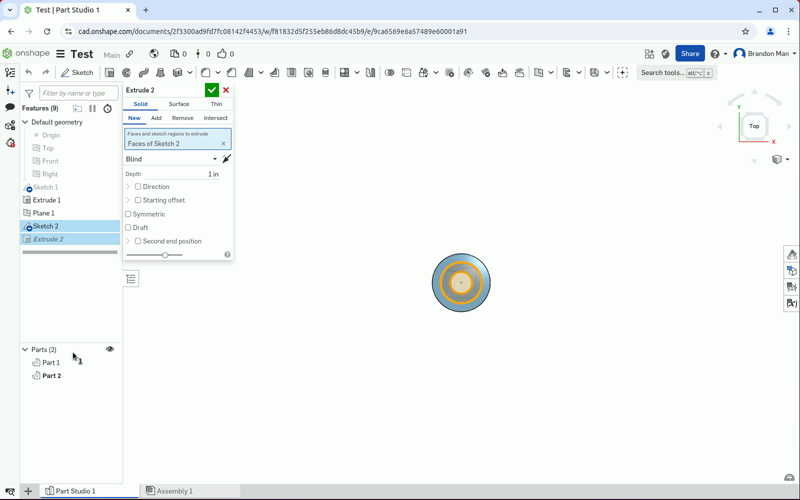
mouse_move(143, 106)
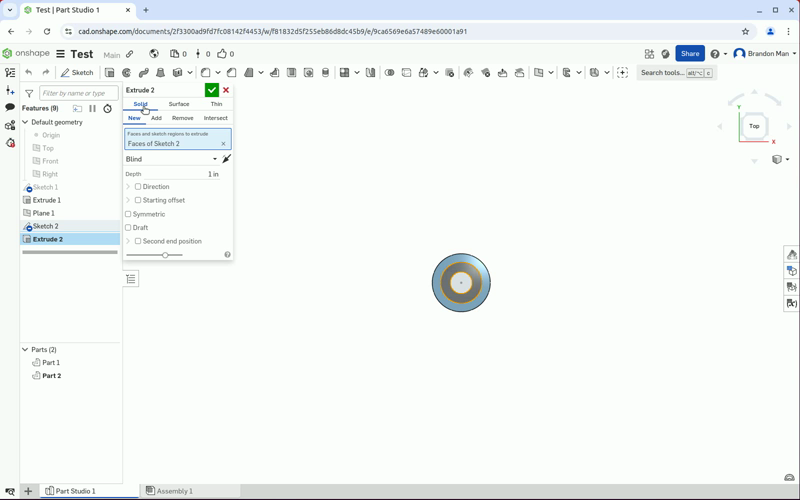
click(143, 106)
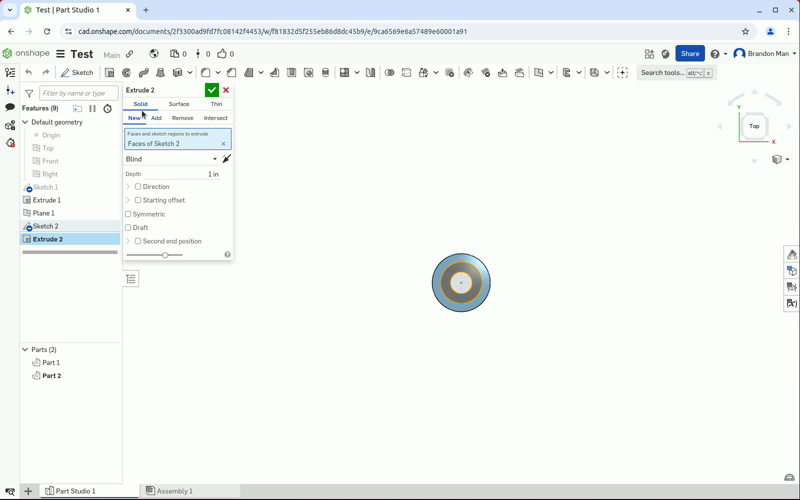
mouse_move(137, 120)
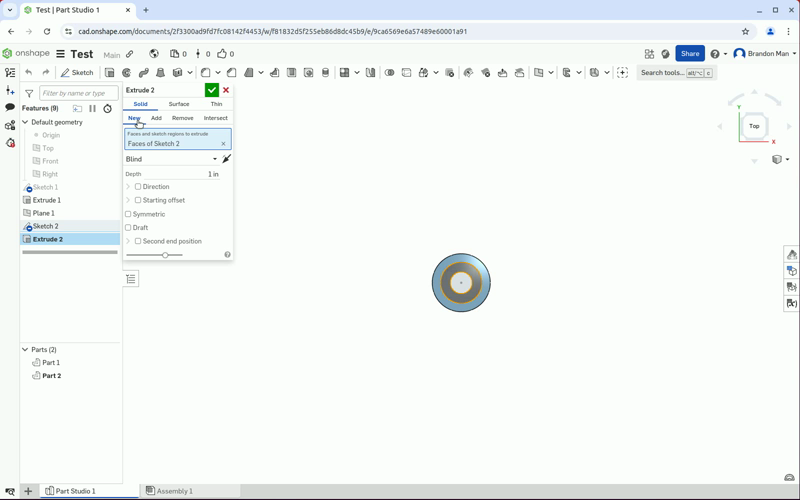
click(137, 120)
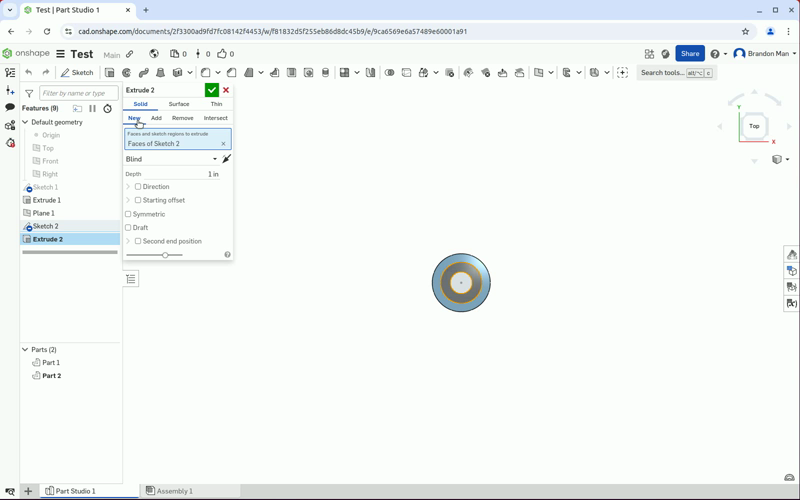
key(tab, 4)
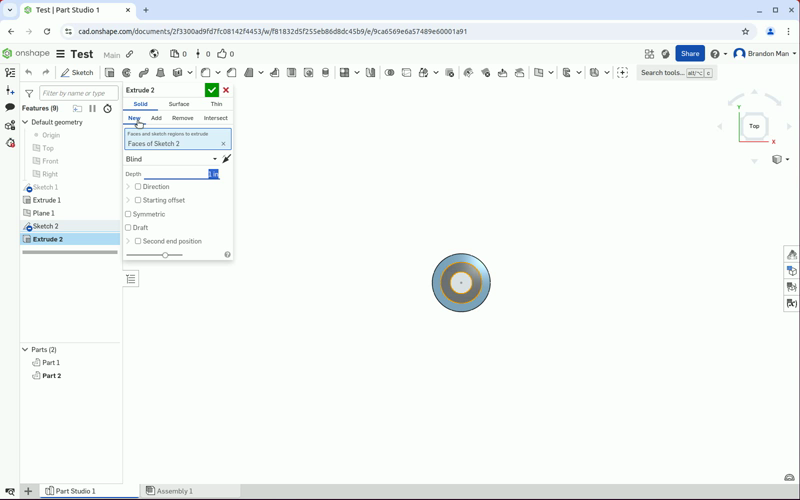
text(14.202)
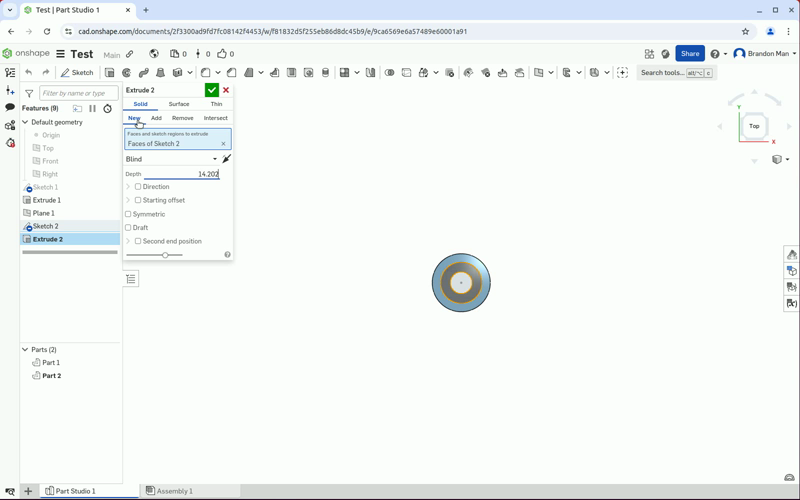
key(enter)
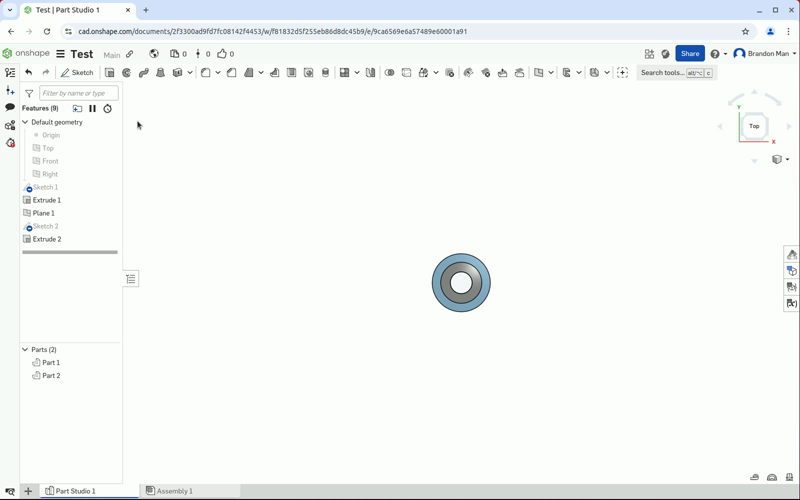
key(shift+h)
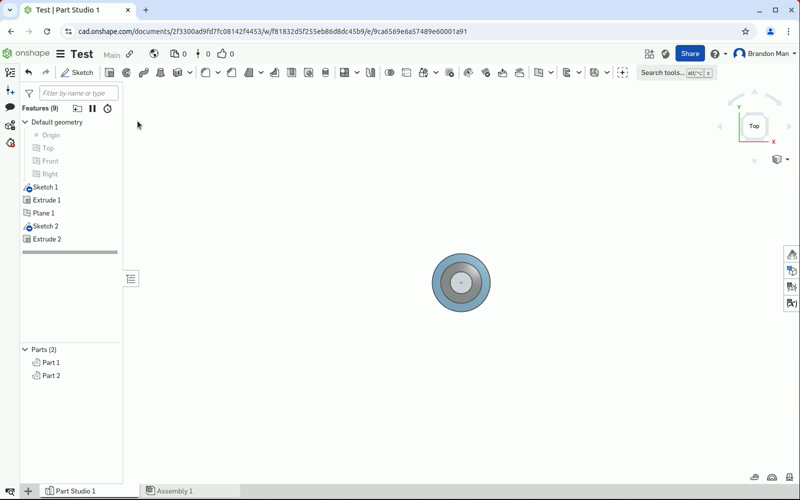
key(shift+h)
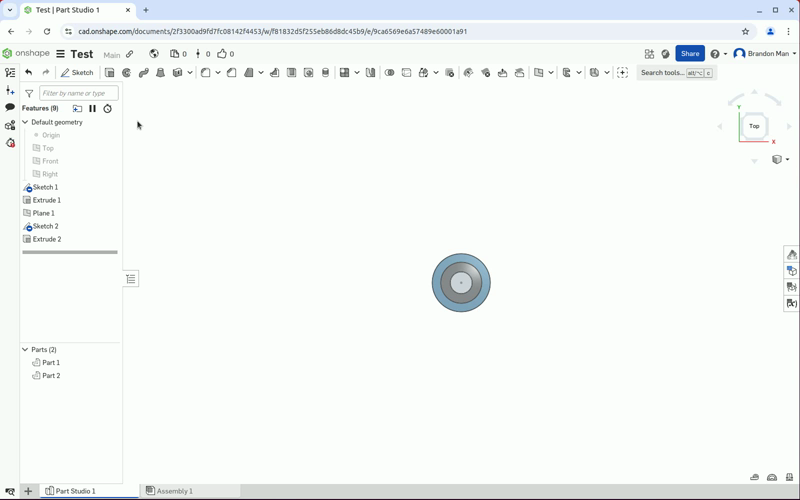
key(shift+7)
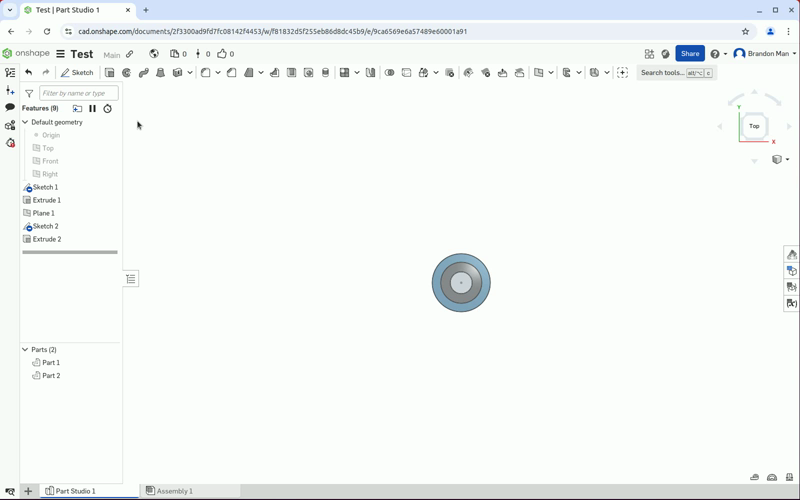
key(up, 3)
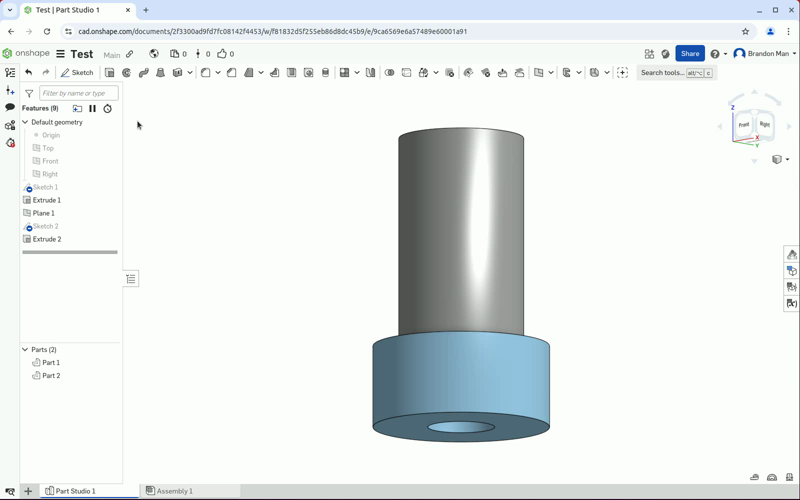
key(left, 3)
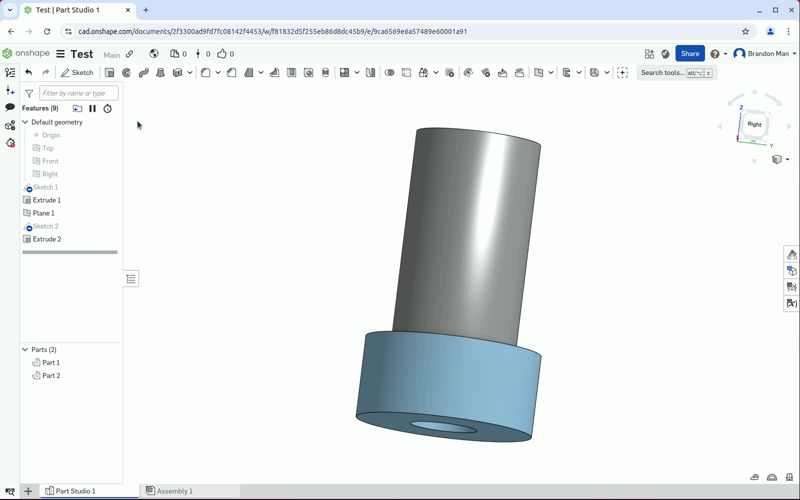
key(right, 3)
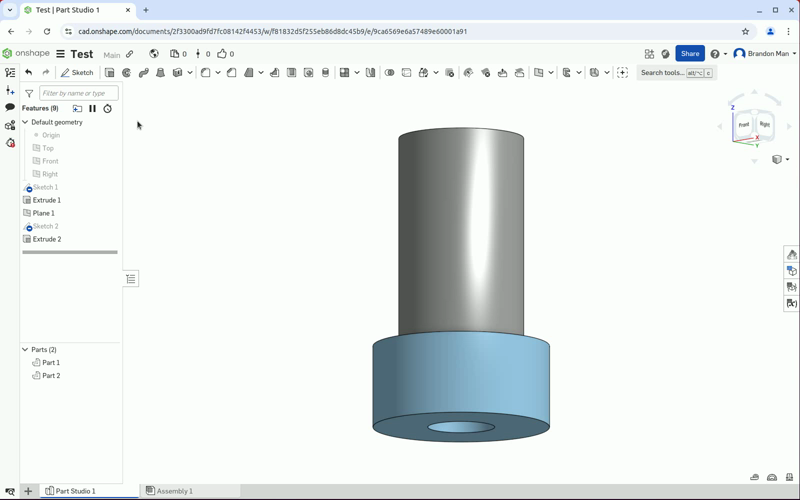
key(down, 3)
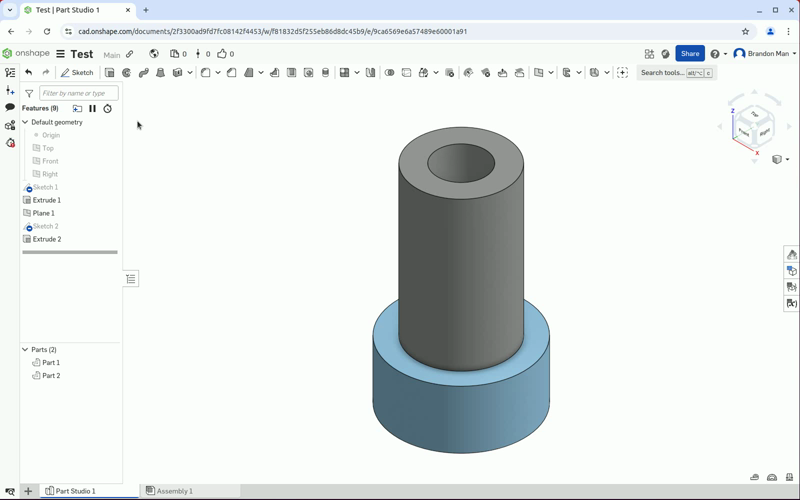
mouse_move(73, 189)
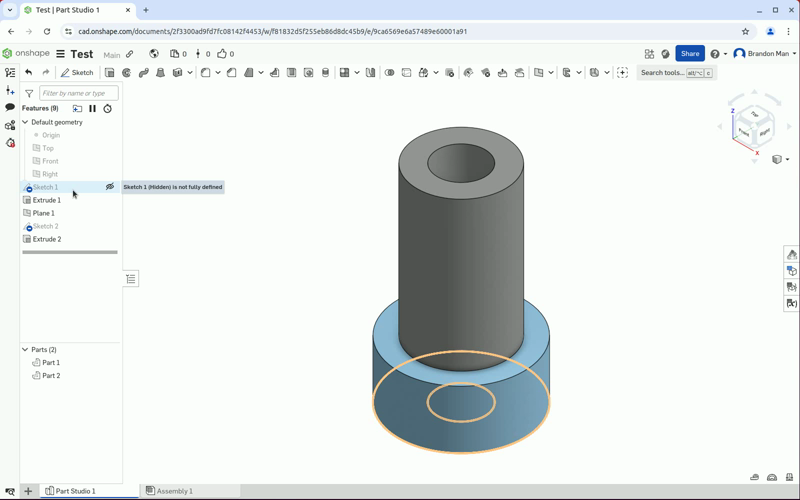
click(73, 189)